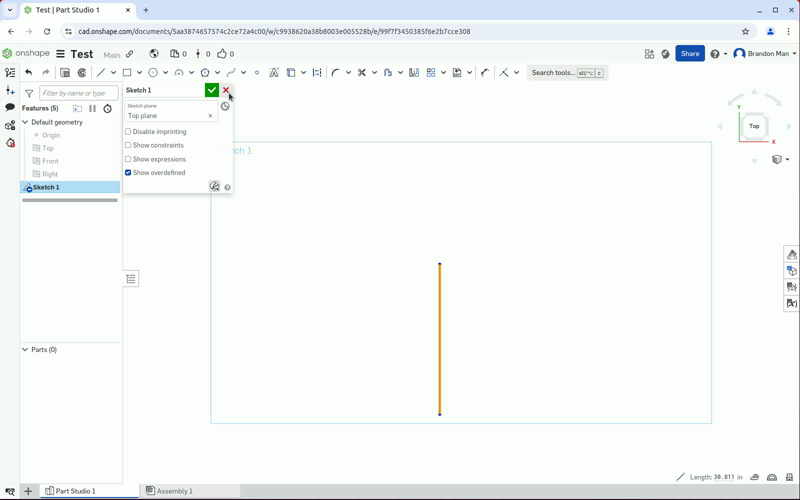
key(shift+h)
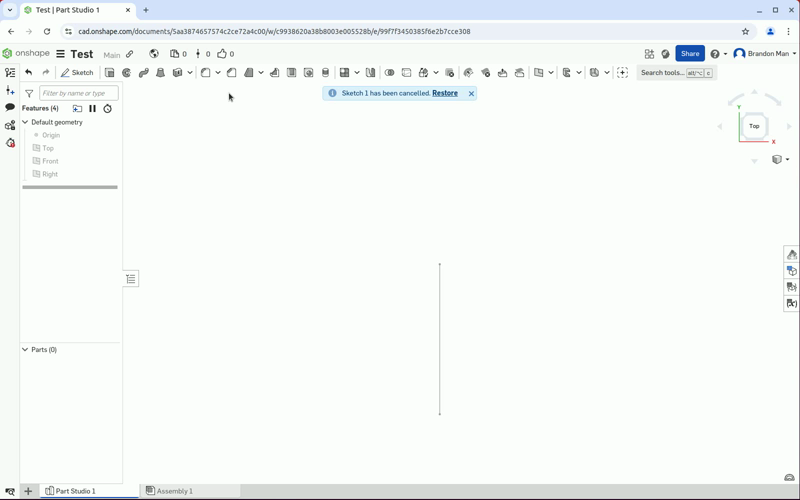
mouse_move(73, 352)
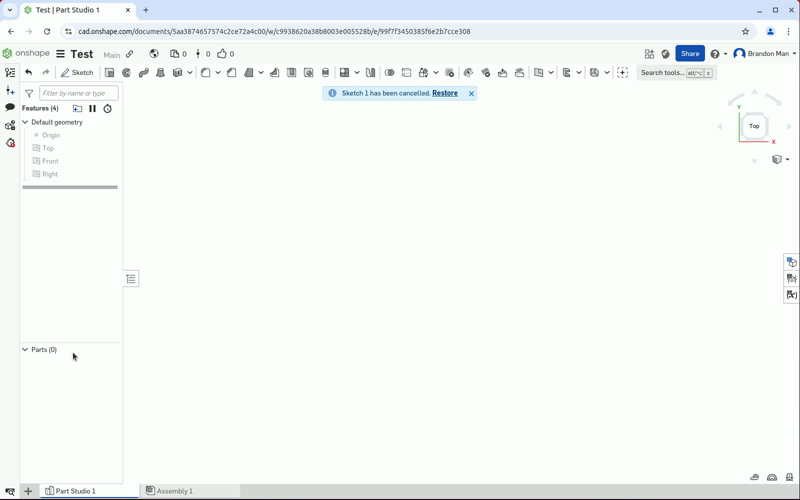
key(y)
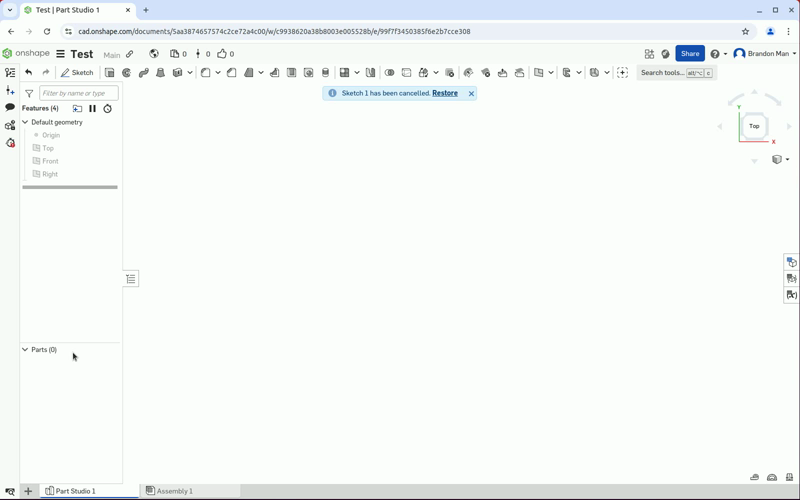
key(shift+p)
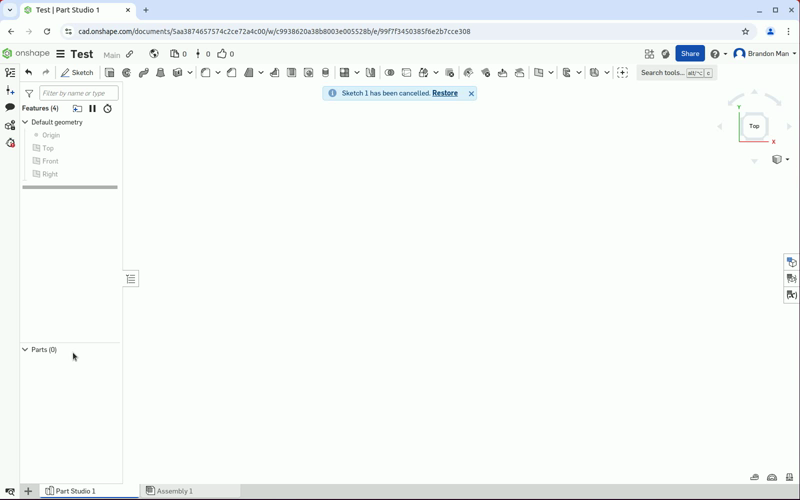
key(space)
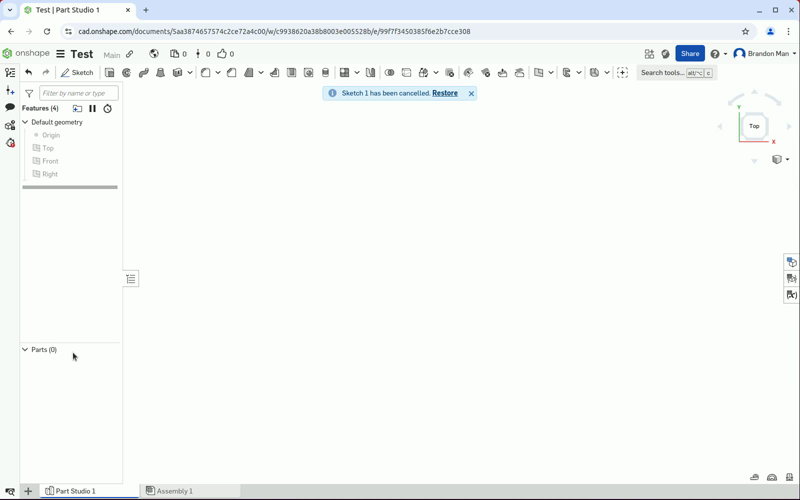
key_down(shift)
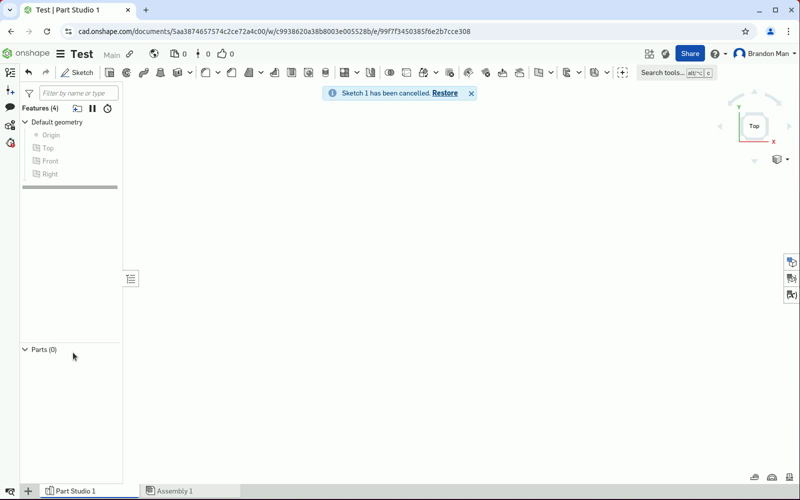
key(up)
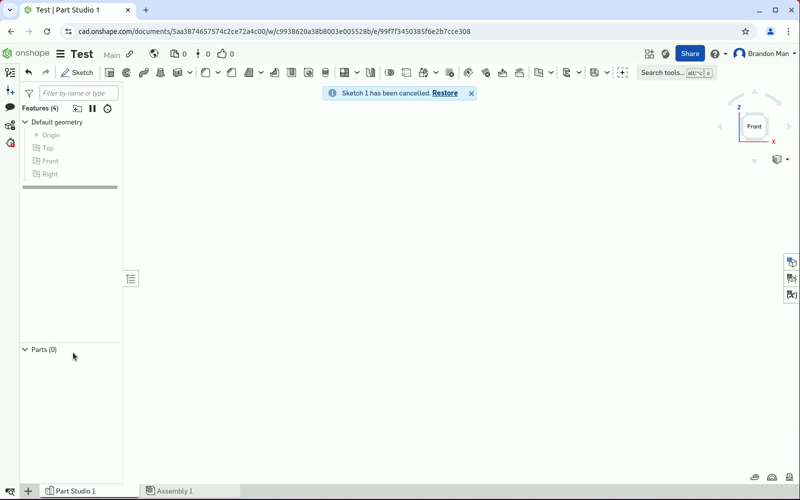
key_up(shift)
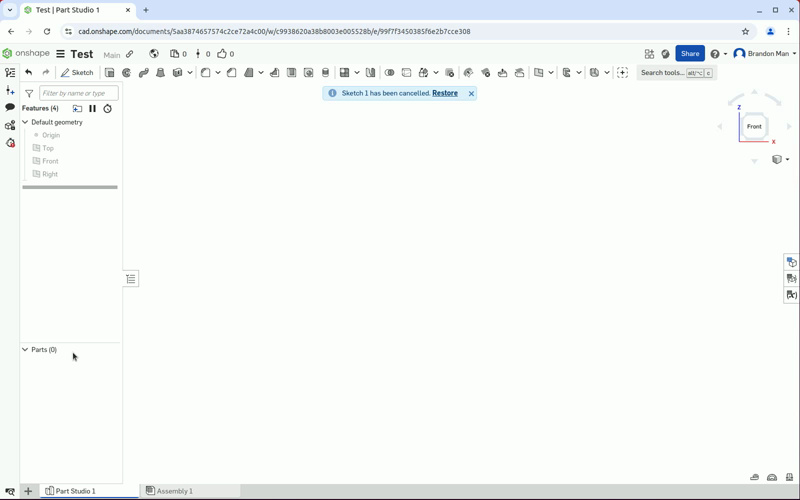
mouse_move(73, 352)
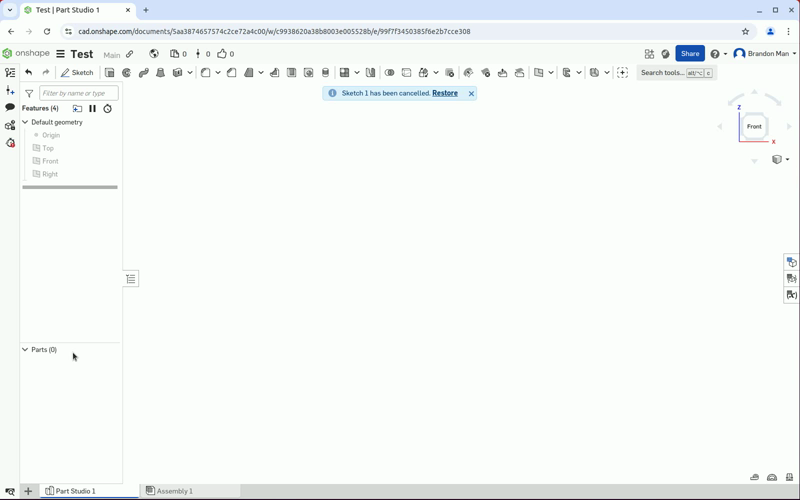
key(shift+y)
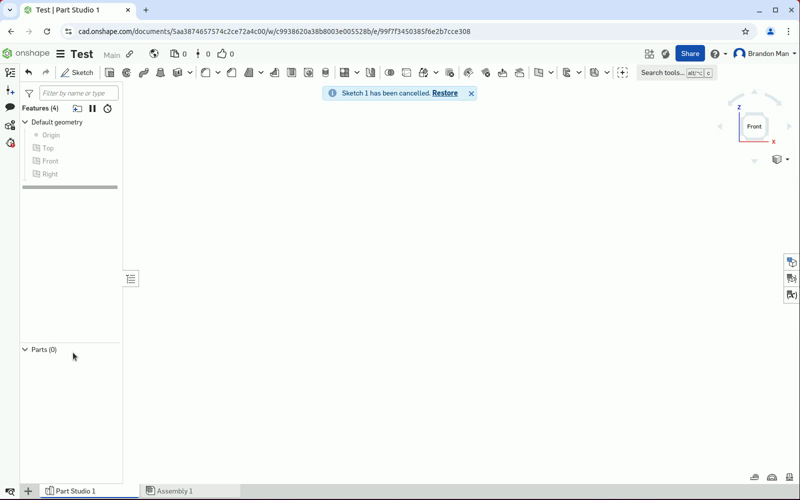
key(shift+s)
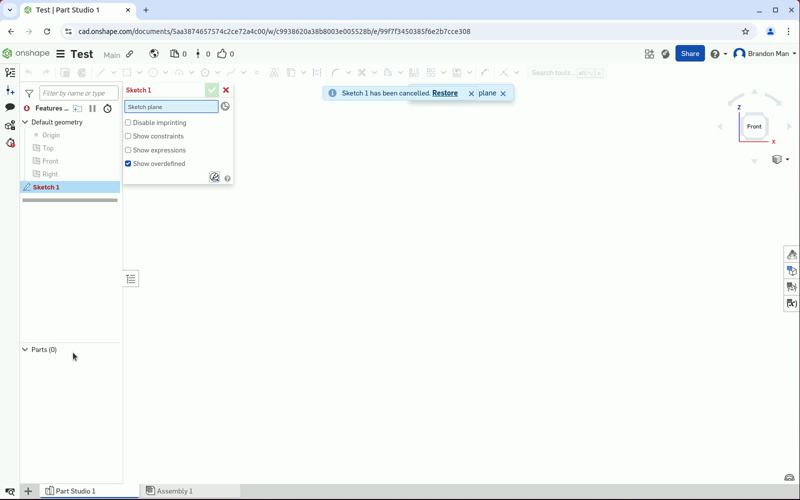
mouse_move(73, 163)
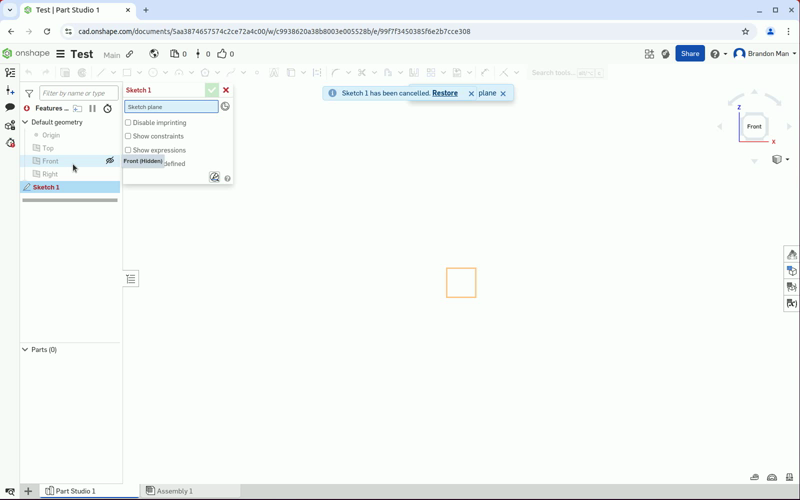
click(73, 163)
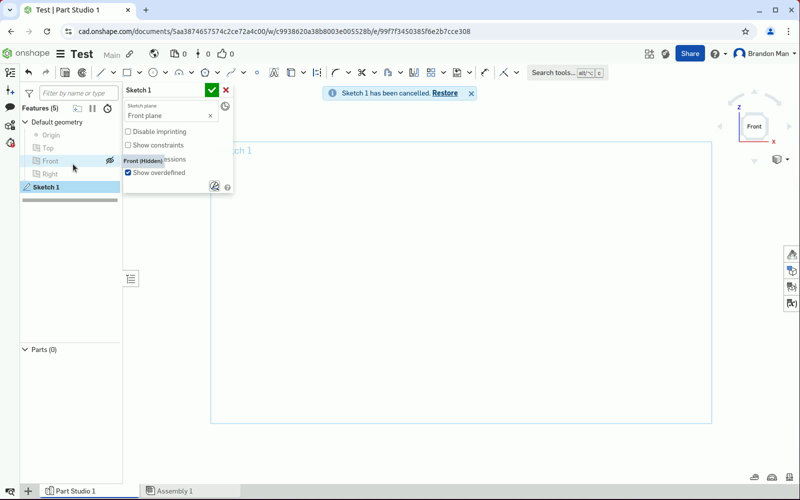
mouse_move(73, 352)
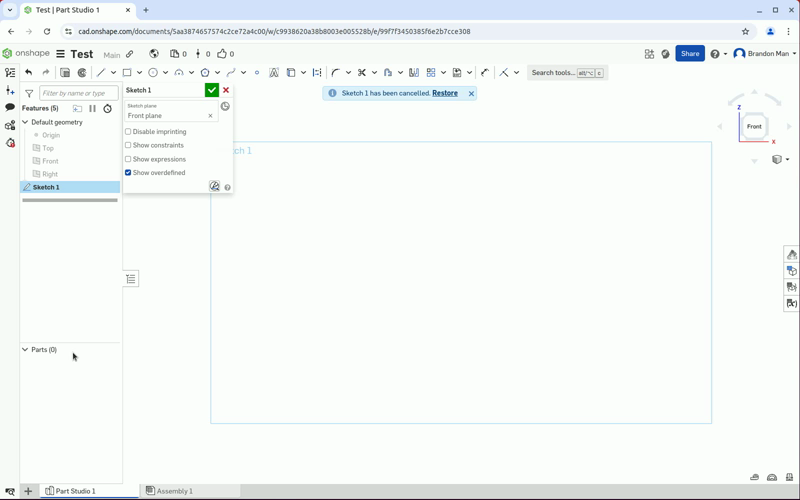
key(y)
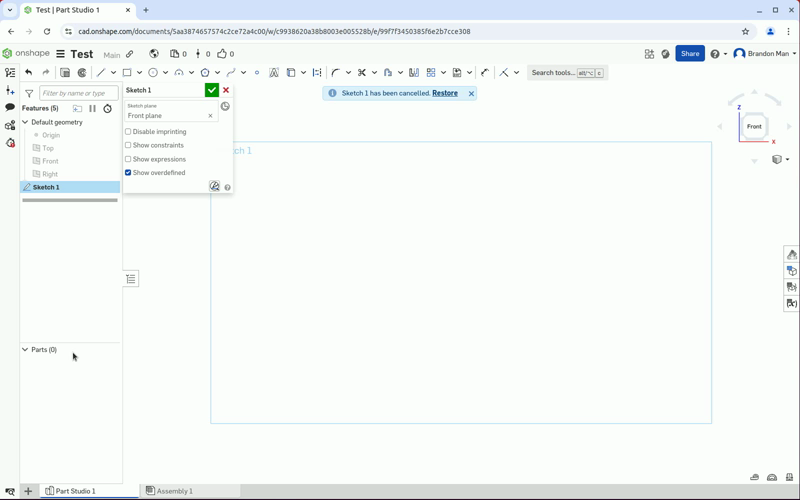
key(l)
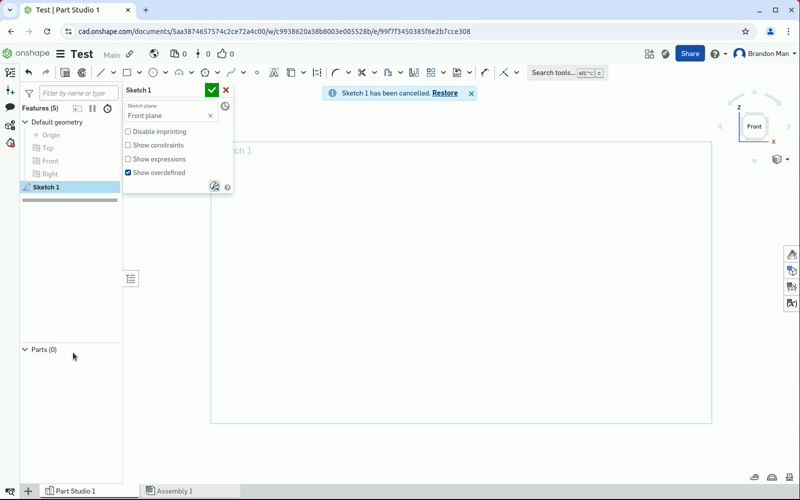
key_down(shift)
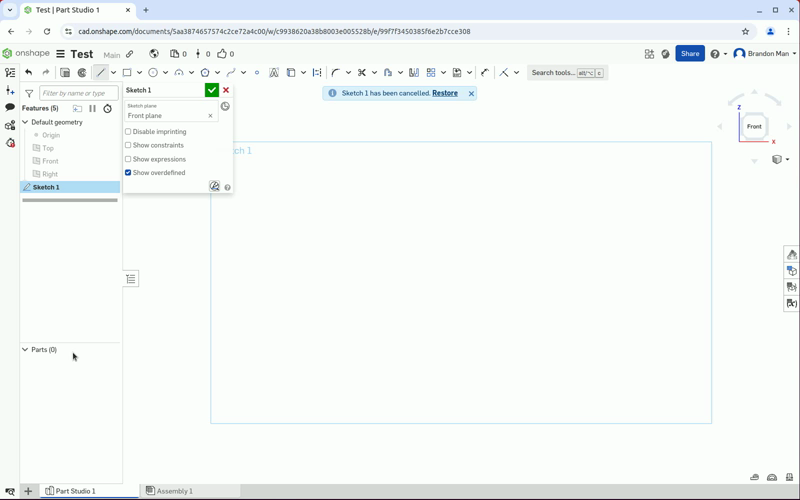
mouse_move(392, 351)
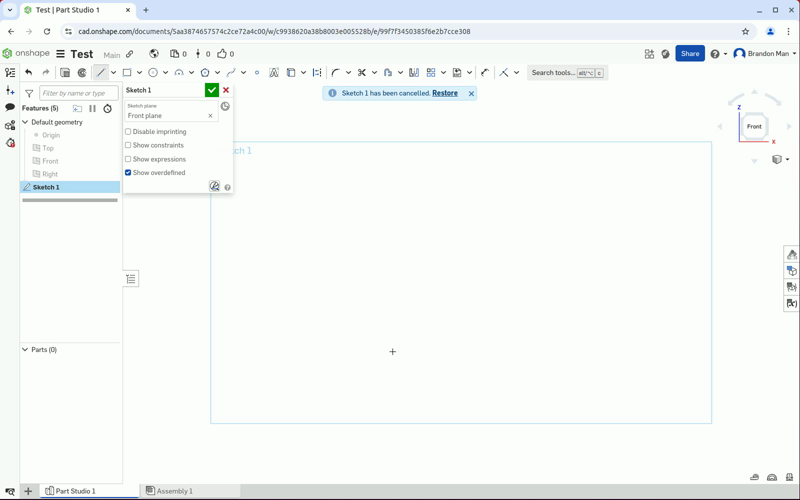
click(392, 351)
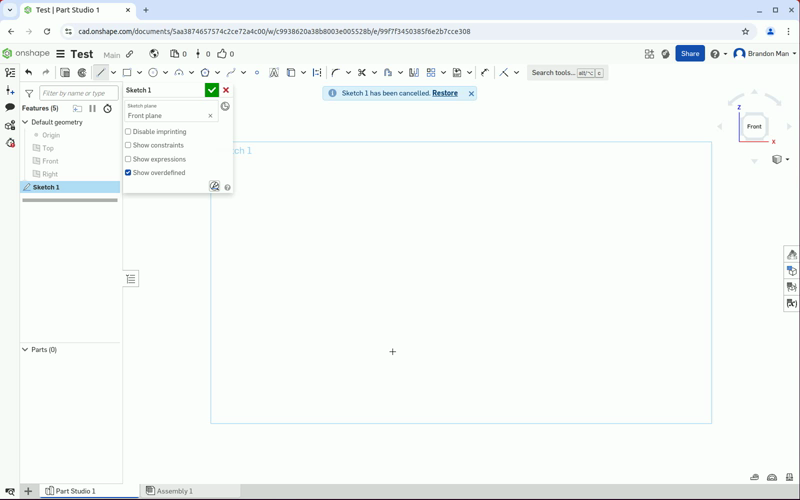
key_up(shift)
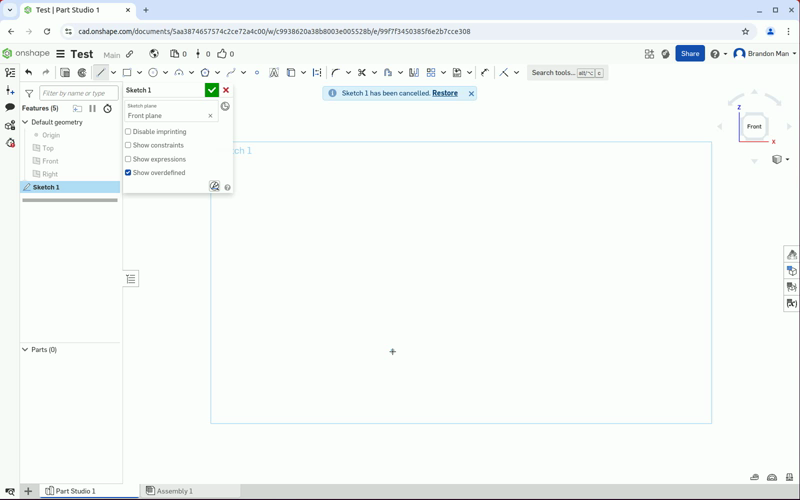
key_down(shift)
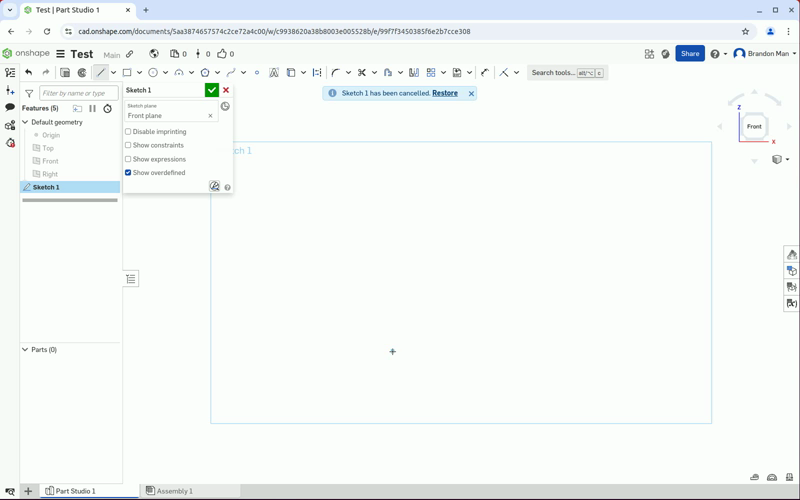
mouse_move(527, 351)
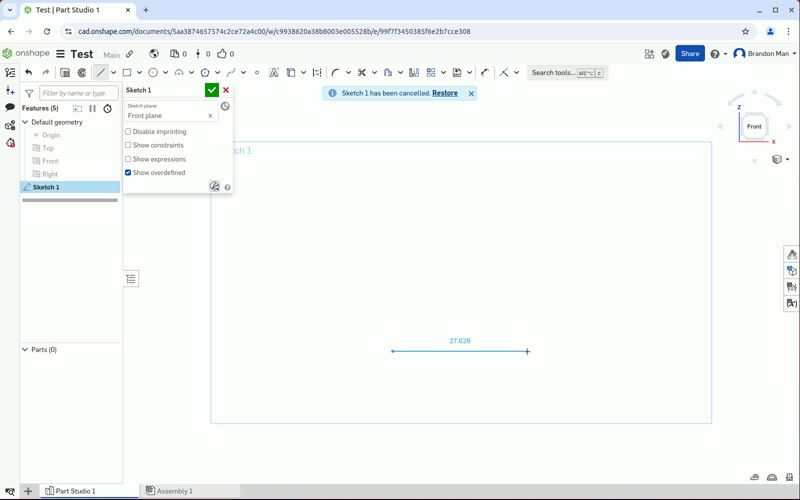
click(527, 351)
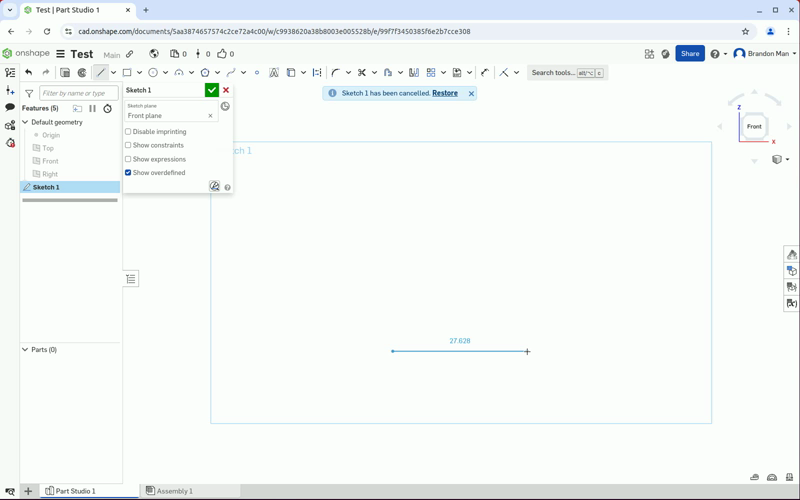
key_up(shift)
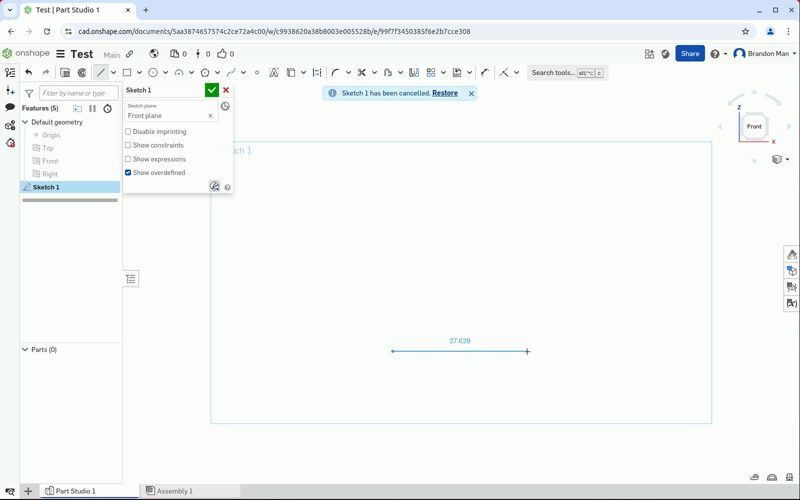
key_down(shift)
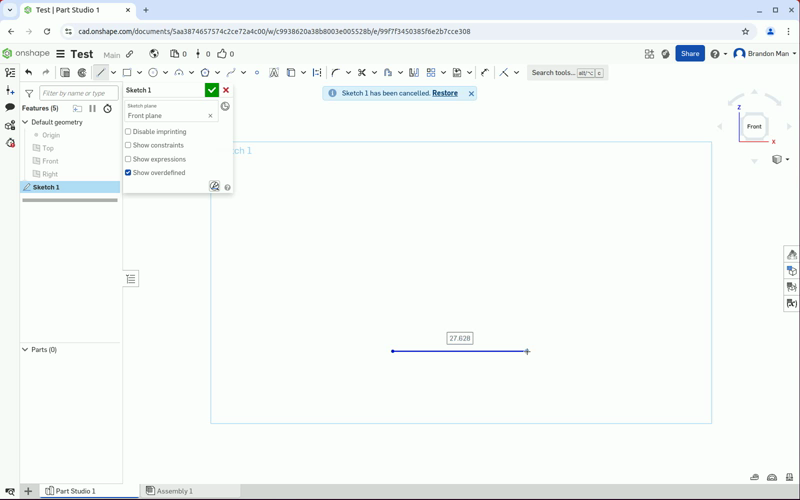
mouse_move(527, 216)
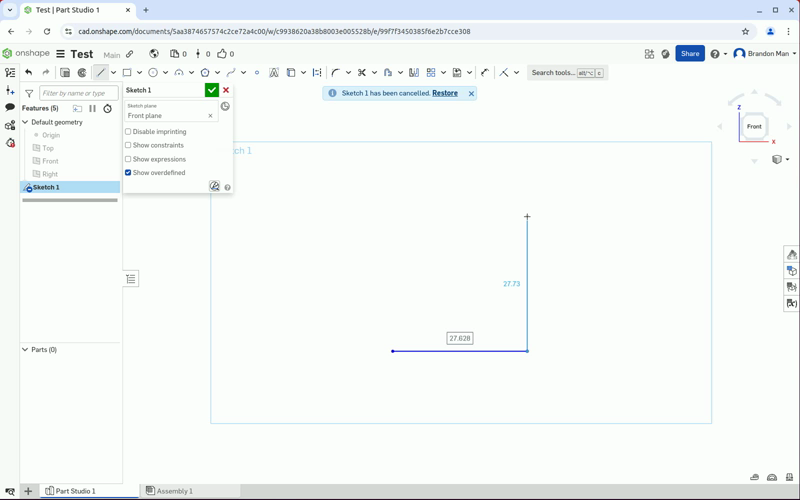
click(527, 216)
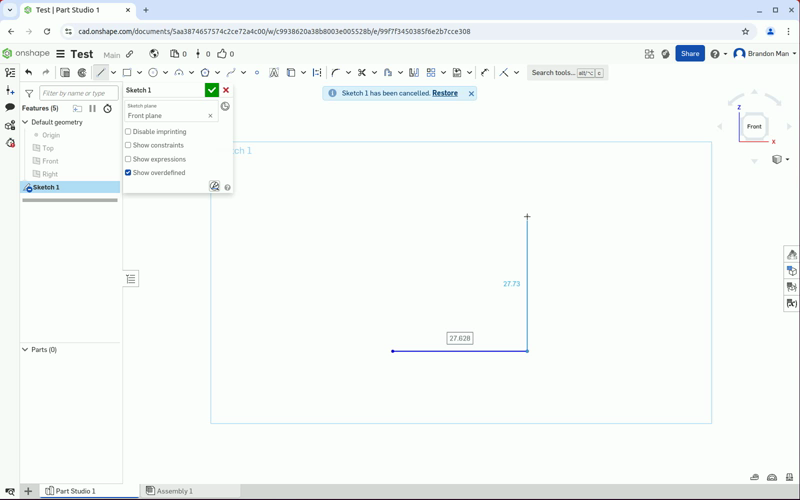
key_up(shift)
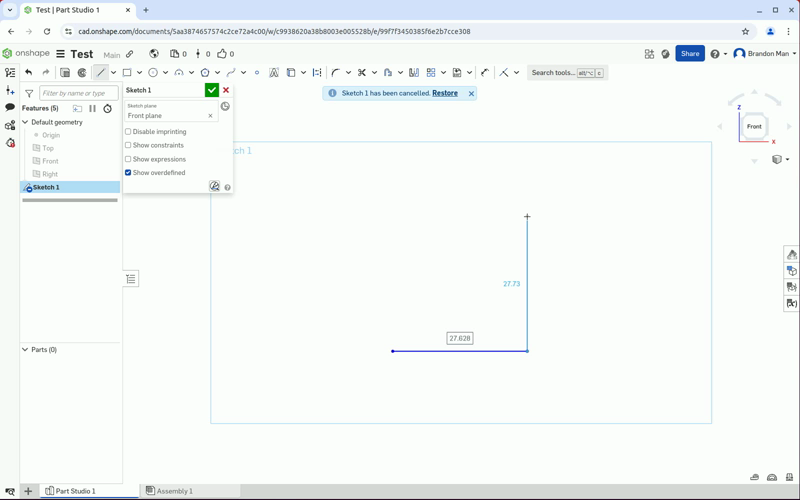
key_down(shift)
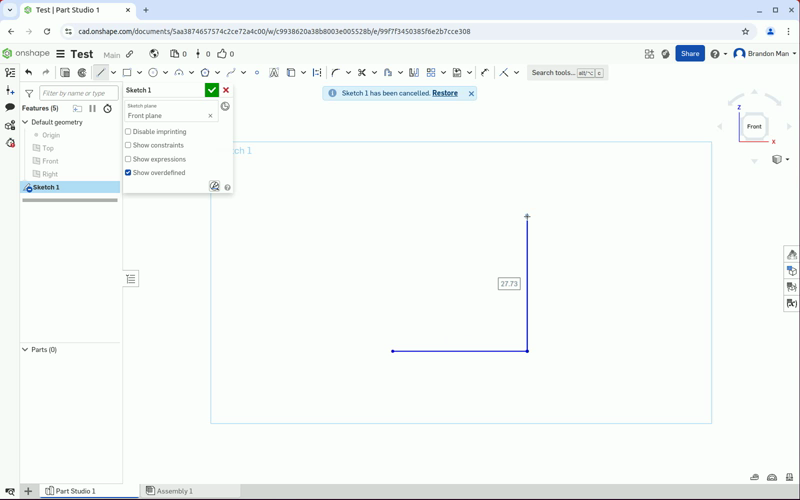
mouse_move(392, 216)
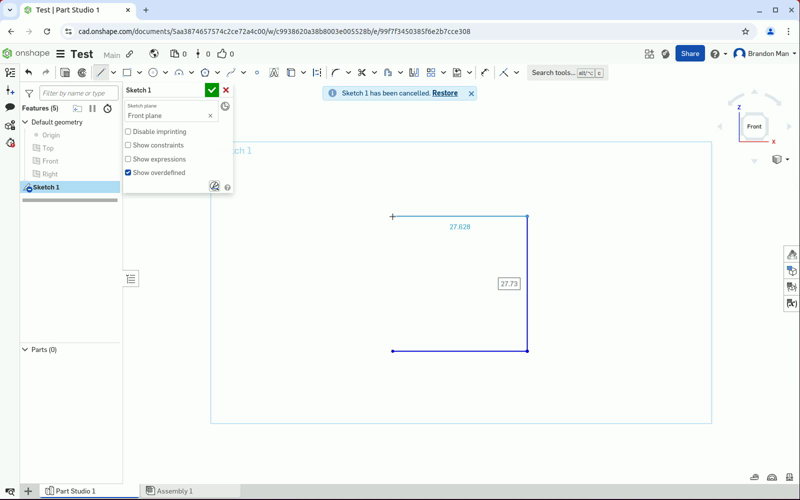
click(392, 216)
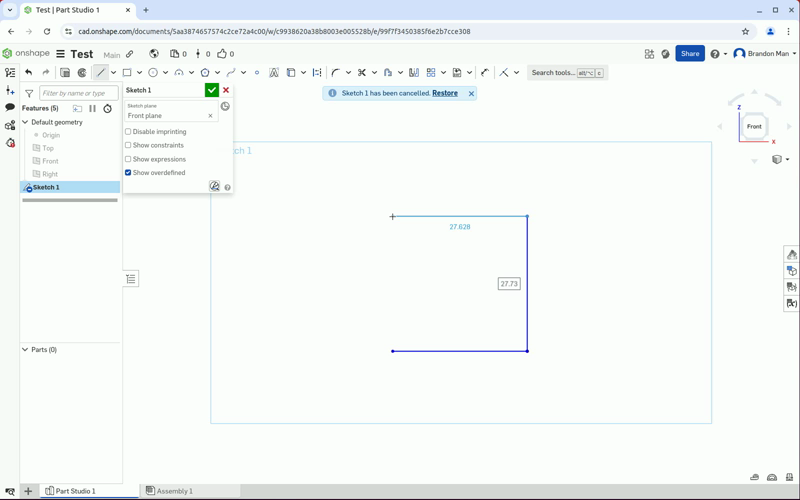
key_up(shift)
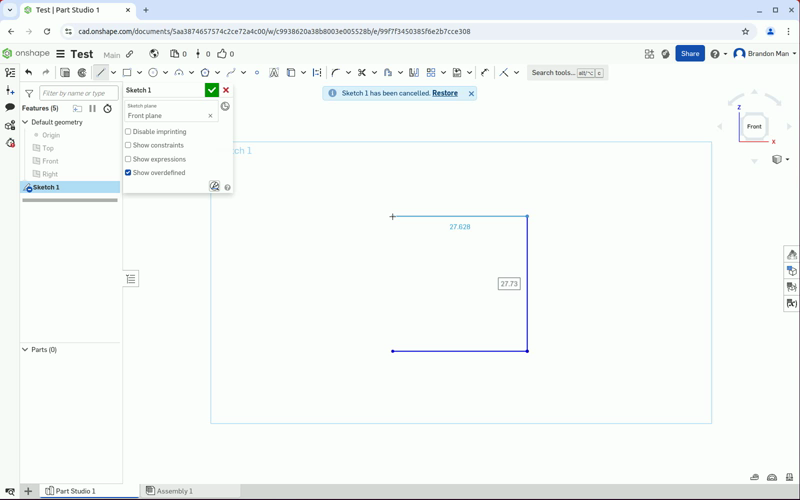
key_down(shift)
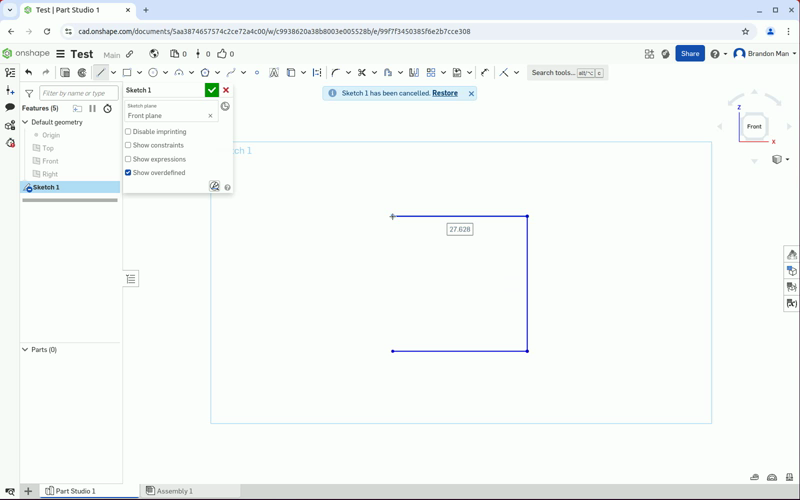
mouse_move(392, 351)
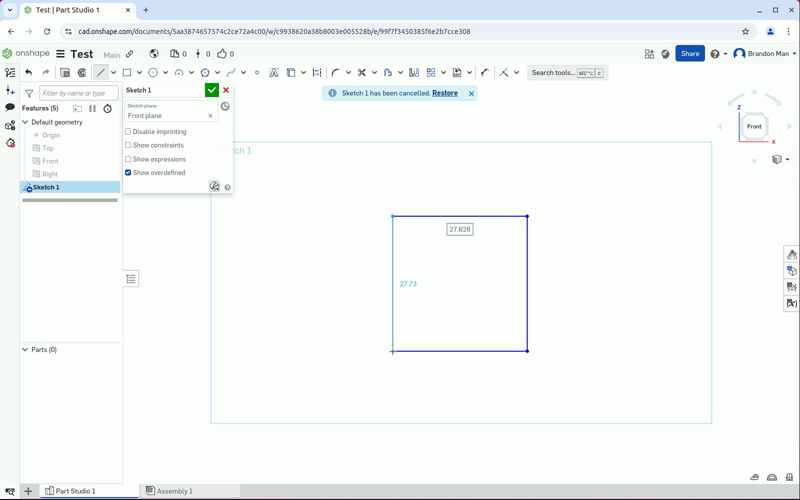
key_up(shift)
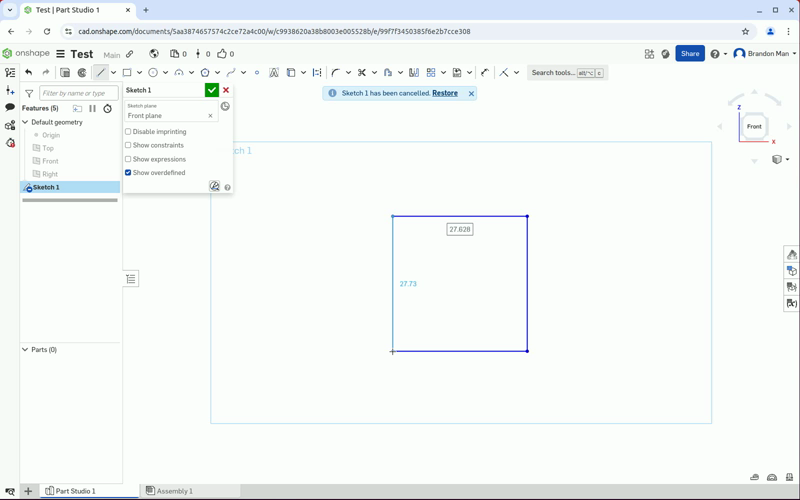
click(392, 351)
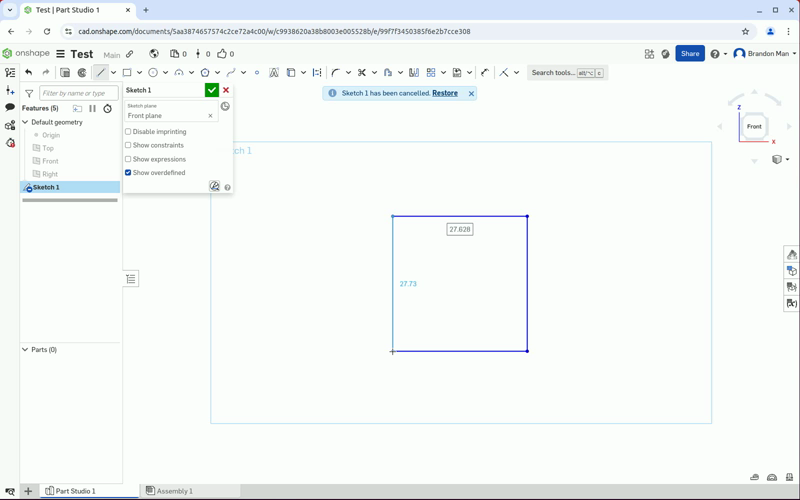
key(esc)
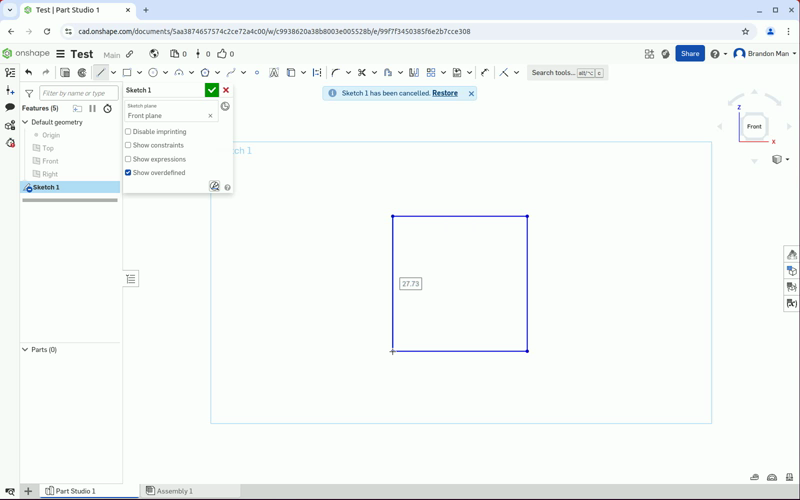
mouse_move(484, 286)
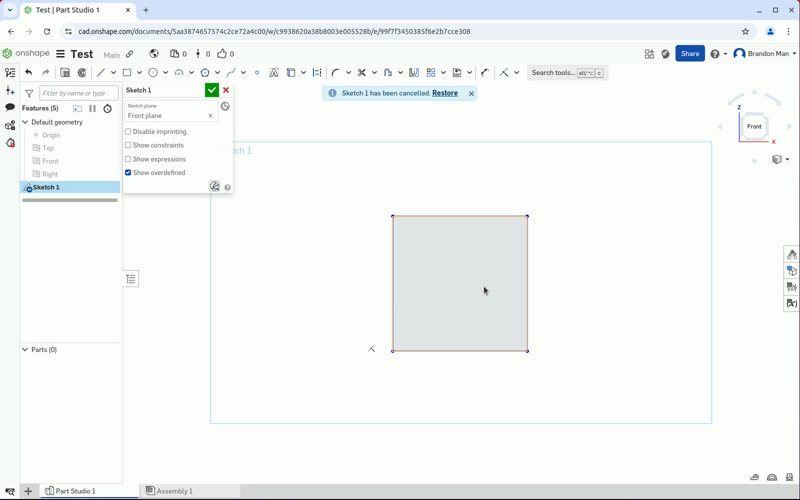
click(484, 286)
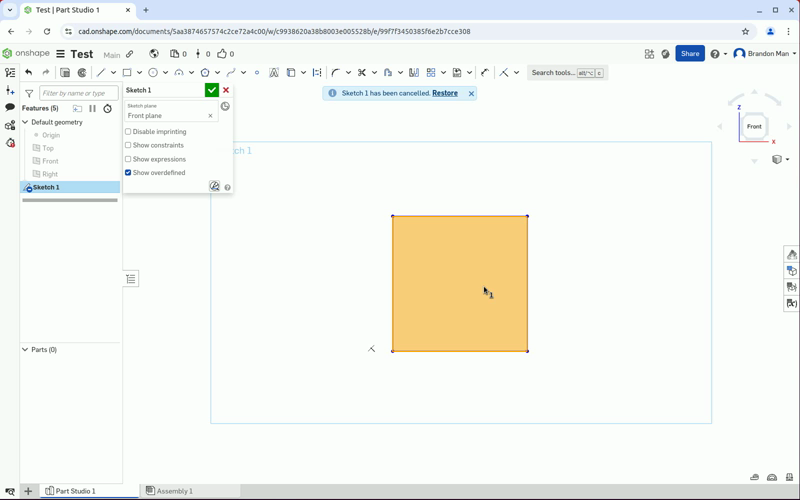
mouse_move(73, 352)
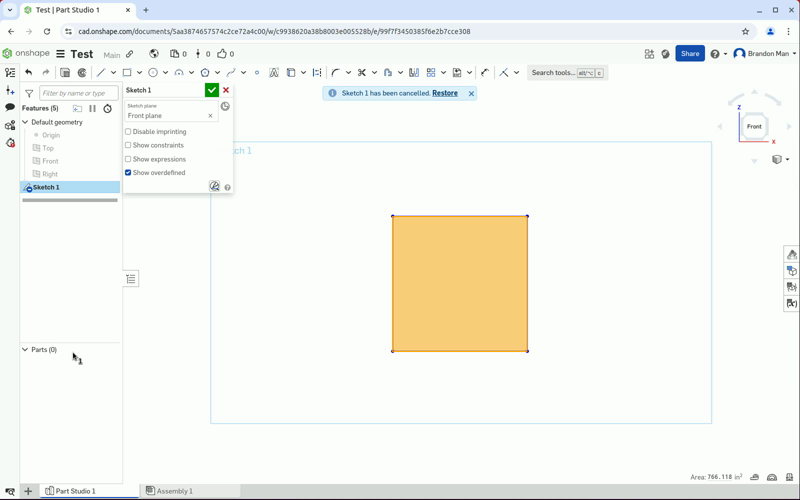
key(shift+y)
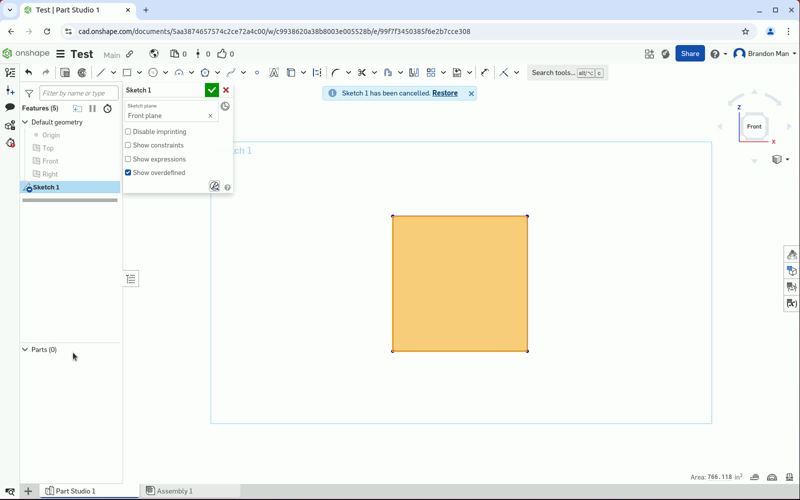
key(shift+e)
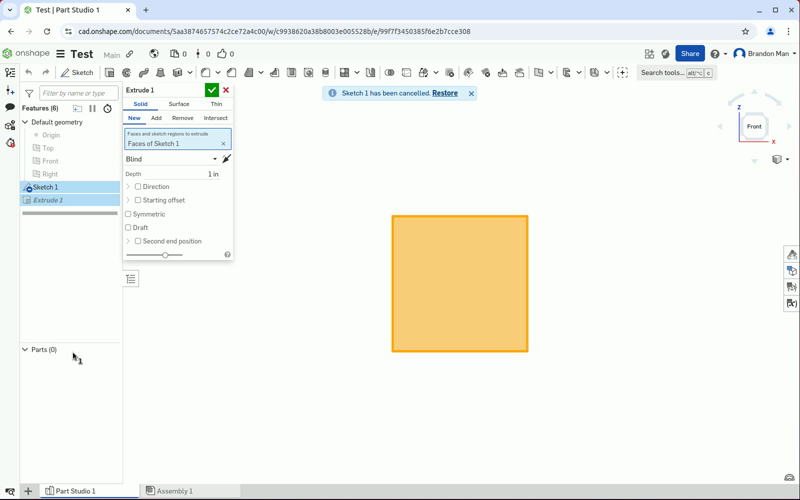
mouse_move(143, 106)
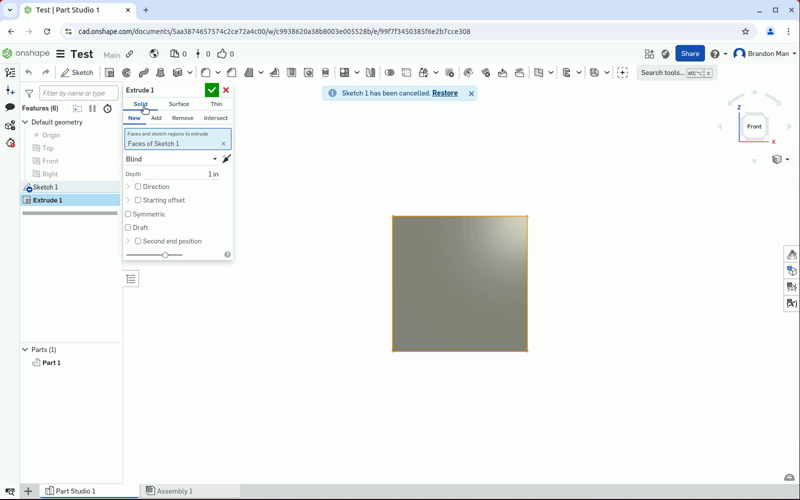
click(143, 106)
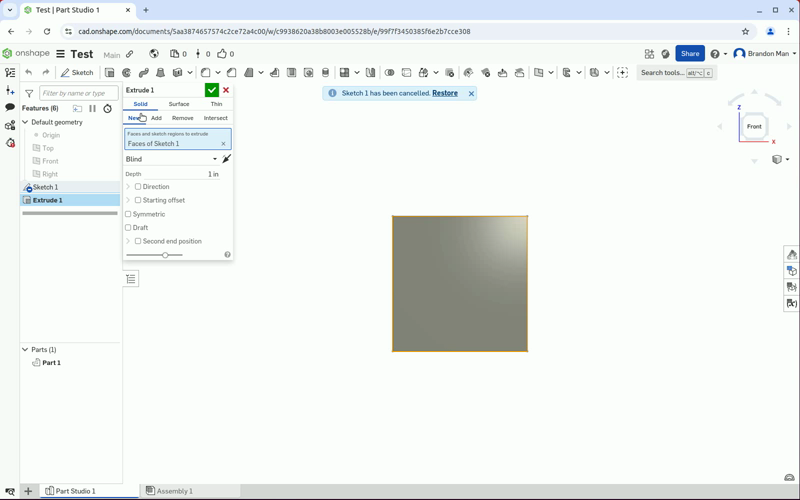
mouse_move(137, 120)
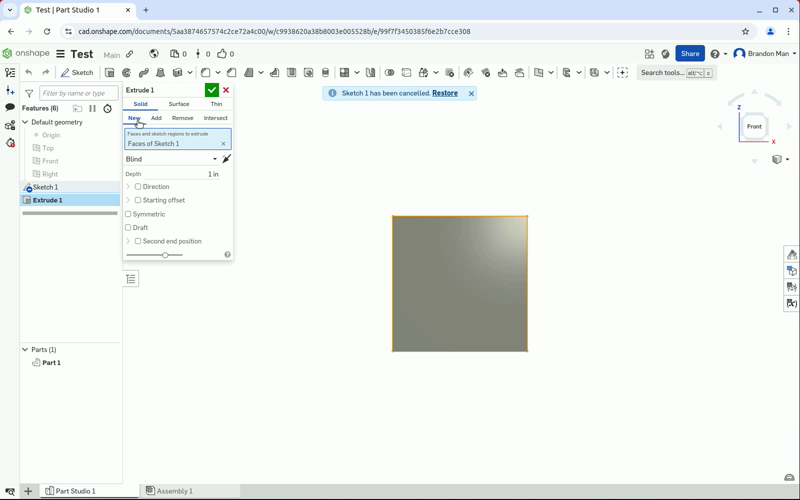
click(137, 120)
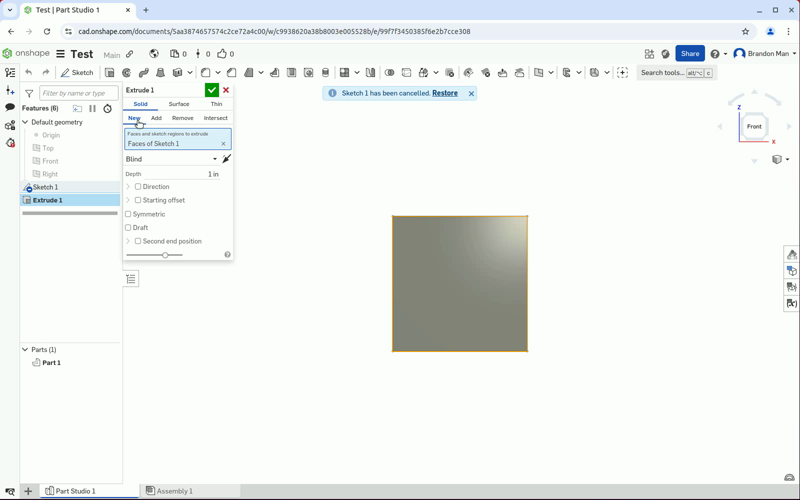
key(tab, 4)
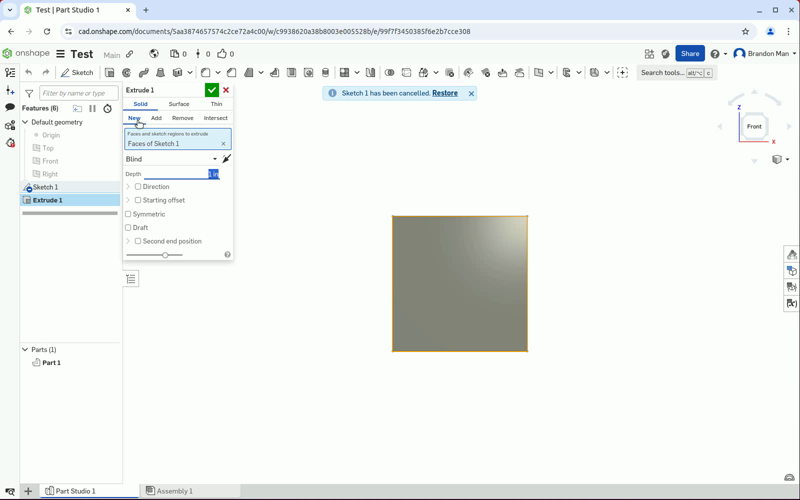
text(23.108)
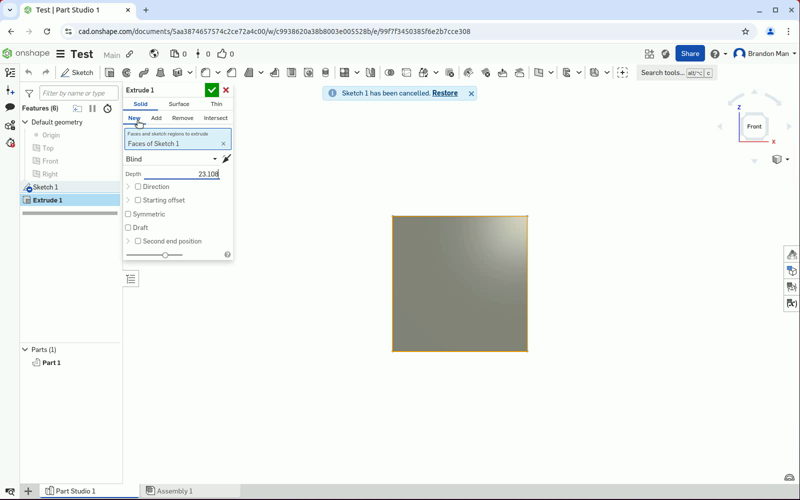
key(enter)
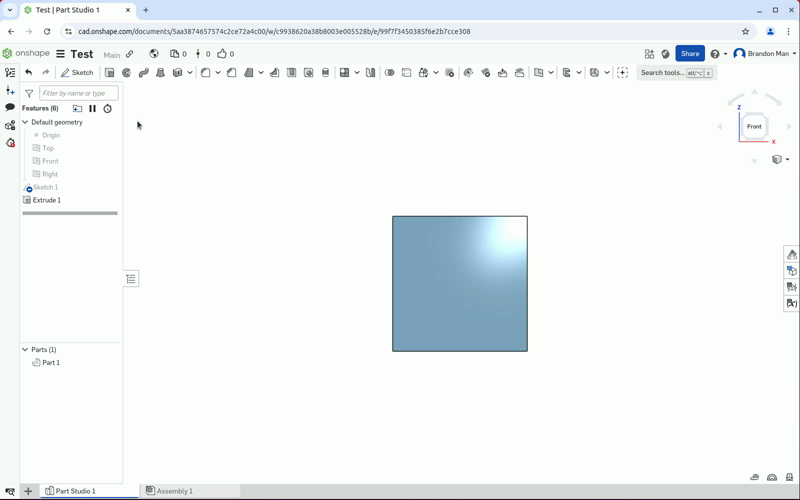
key(shift+h)
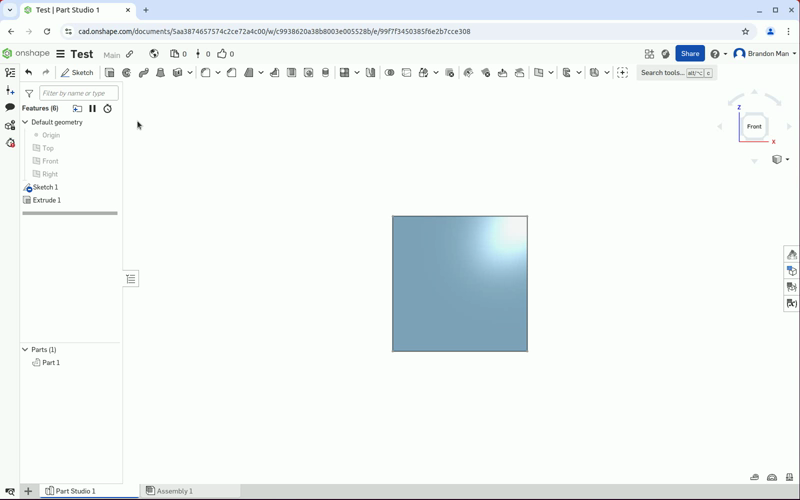
key(shift+h)
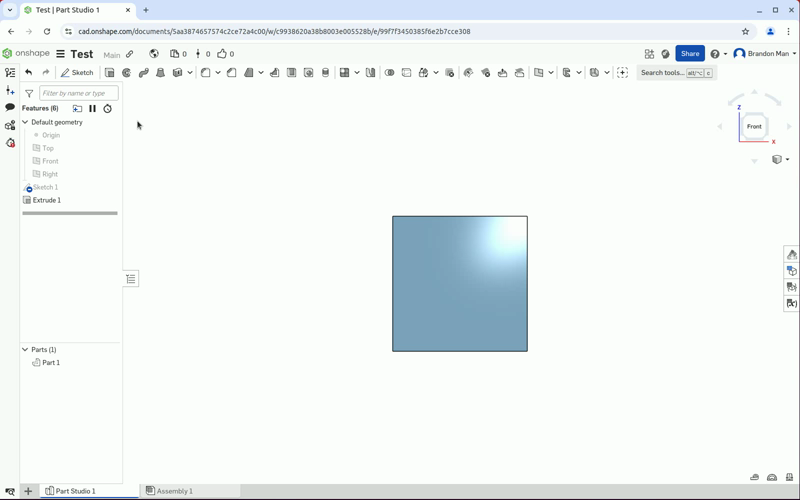
mouse_move(73, 189)
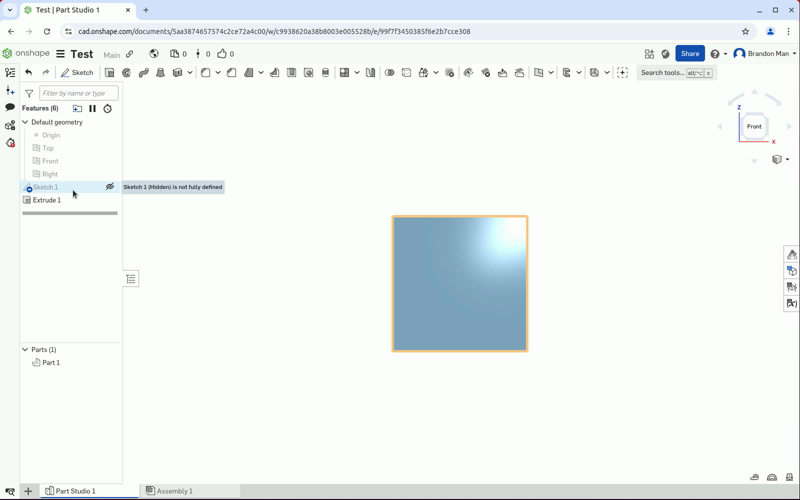
click(73, 189)
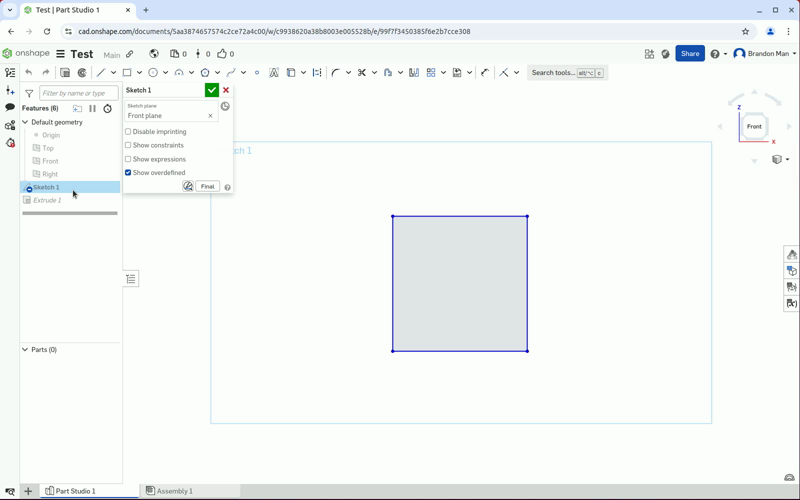
mouse_move(229, 92)
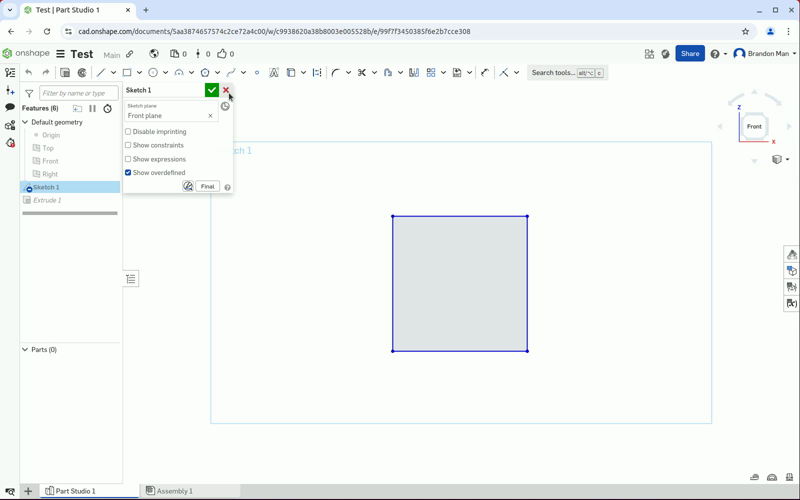
click(229, 92)
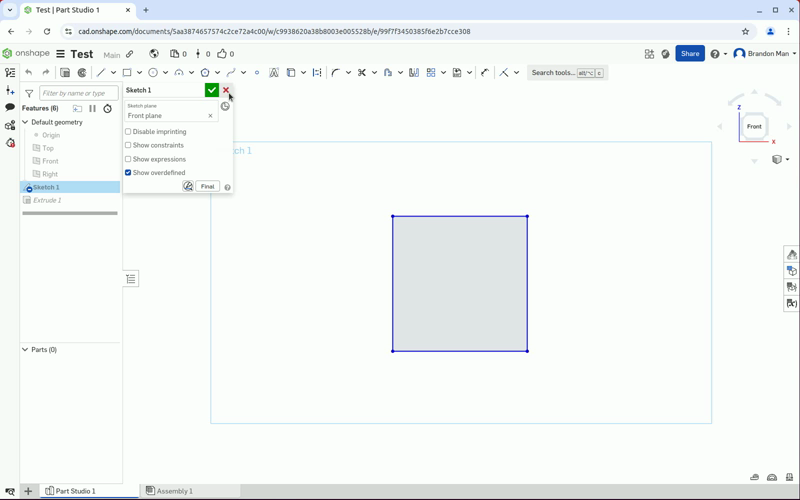
key(shift+s)
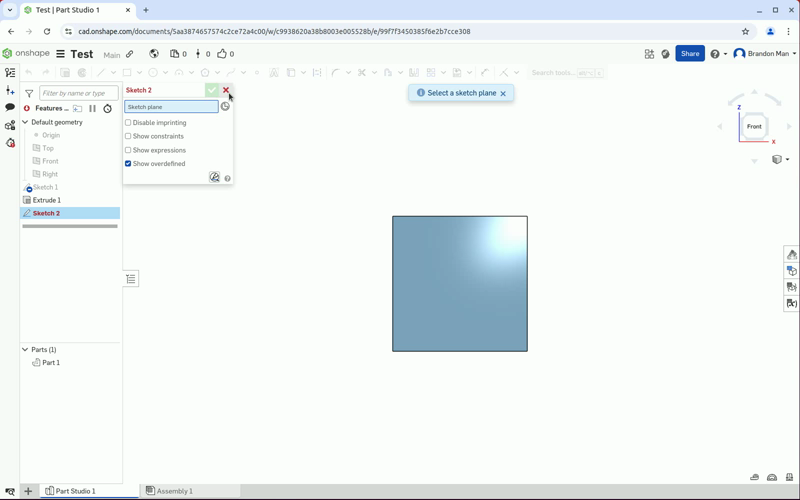
mouse_move(73, 163)
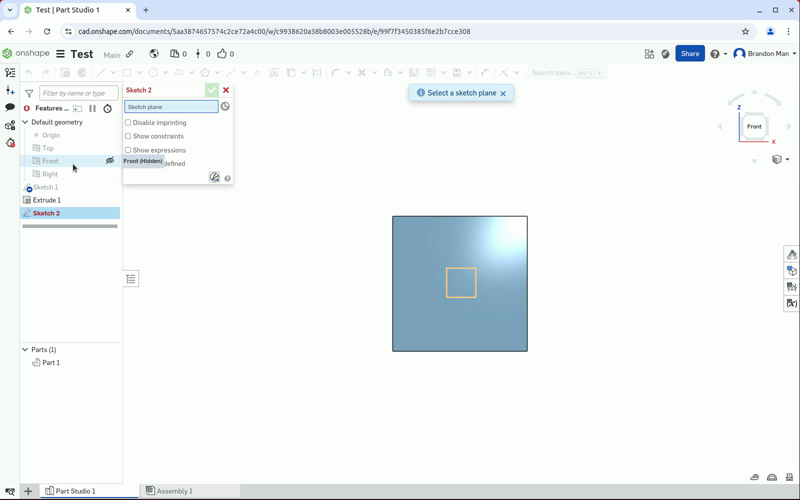
click(73, 163)
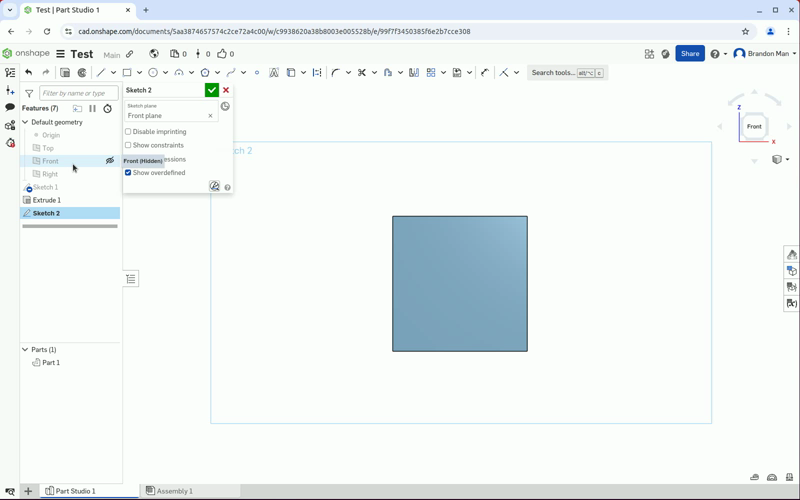
mouse_move(73, 352)
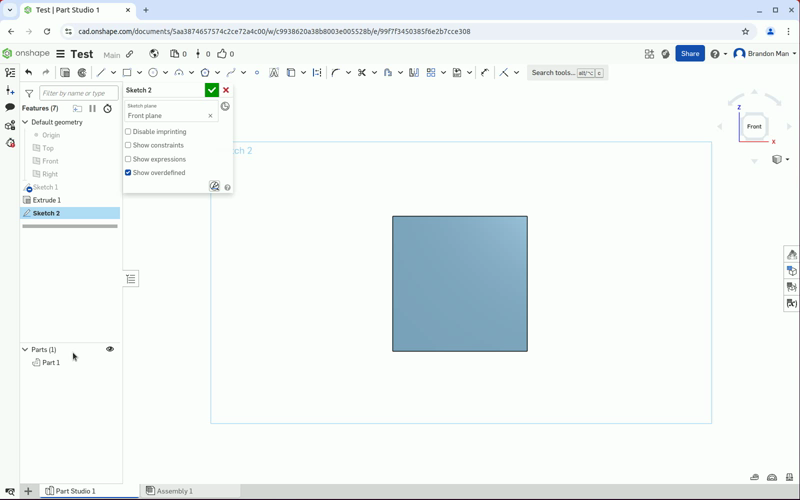
key(y)
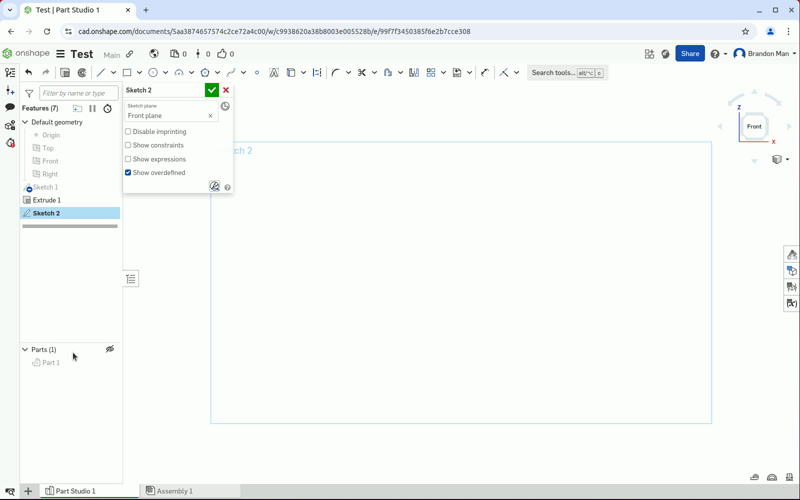
key(l)
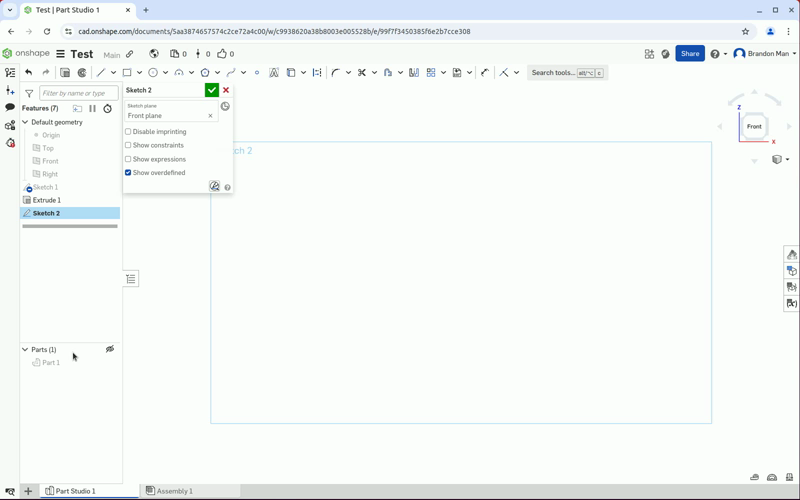
key_down(shift)
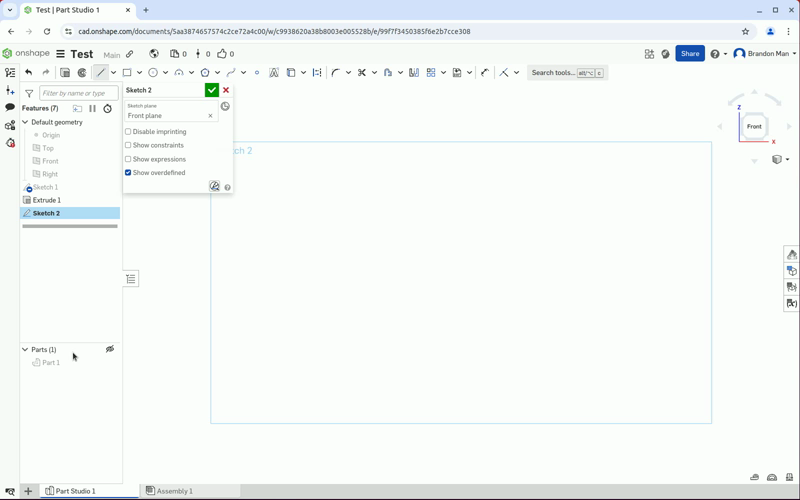
mouse_move(392, 351)
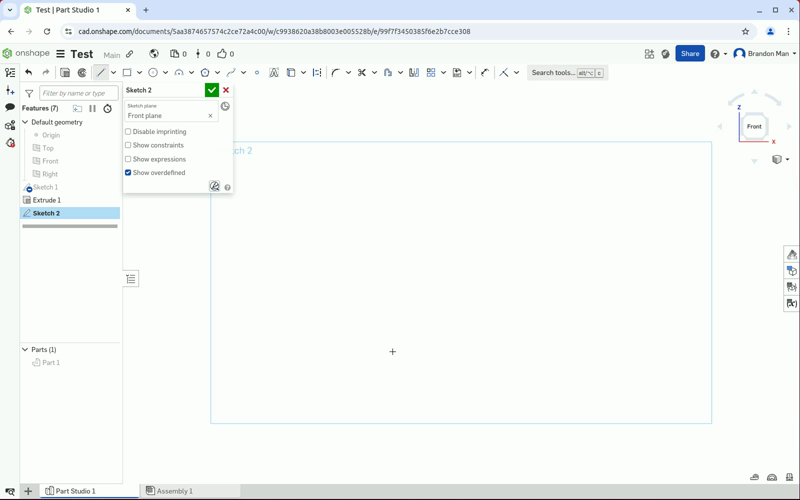
click(392, 351)
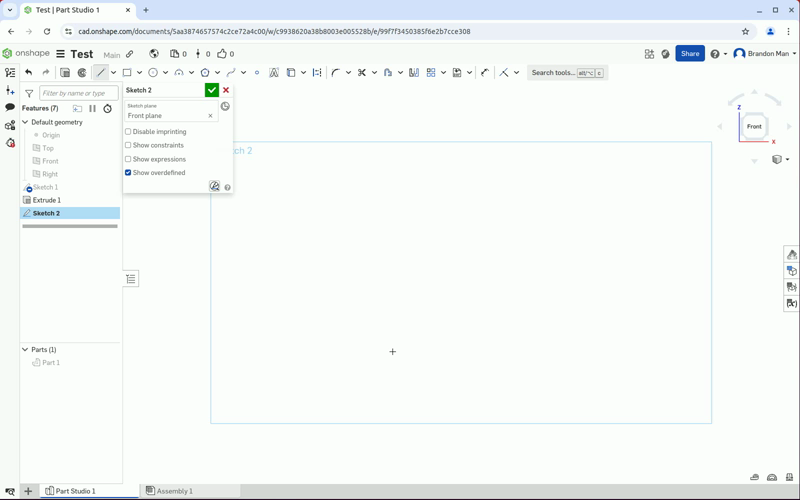
key_up(shift)
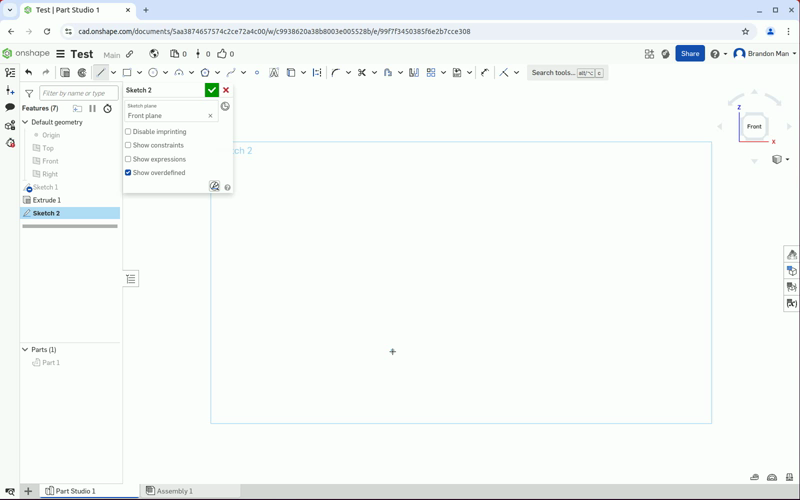
key_down(shift)
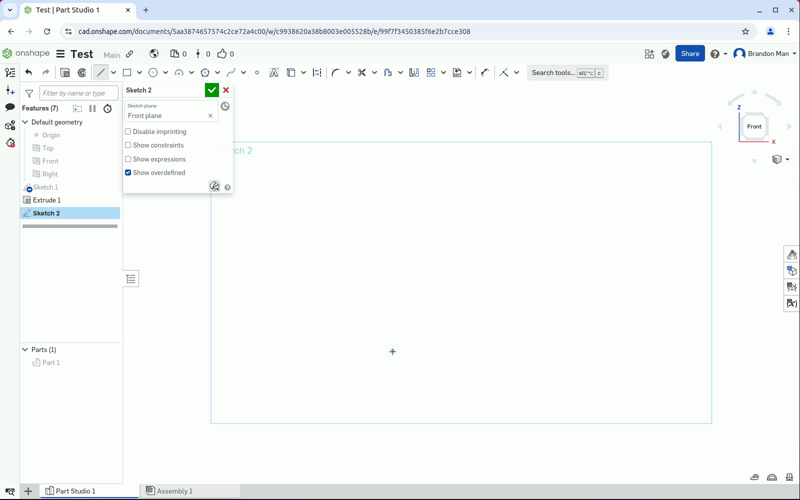
mouse_move(527, 351)
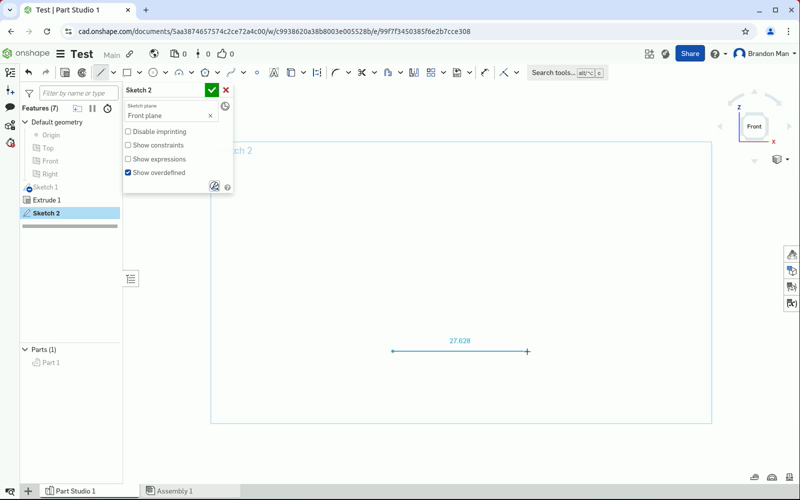
click(527, 351)
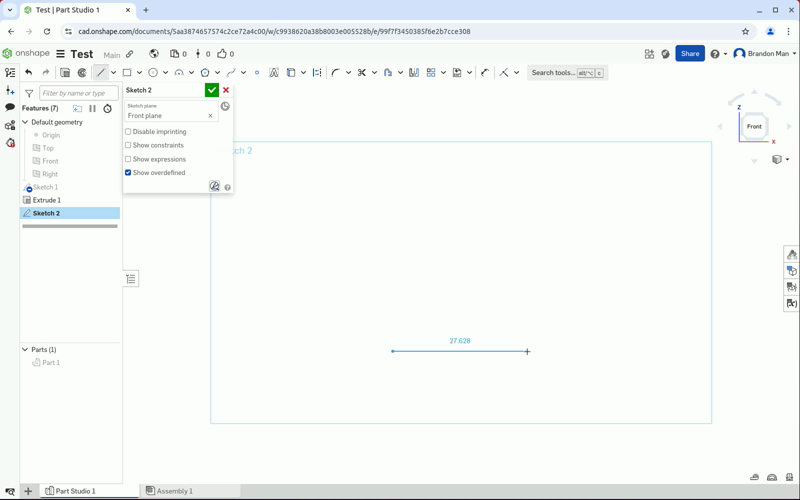
key_up(shift)
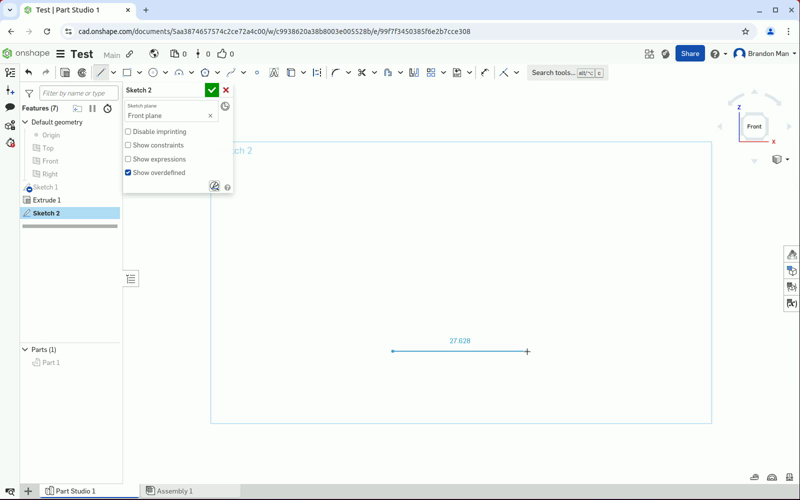
key_down(shift)
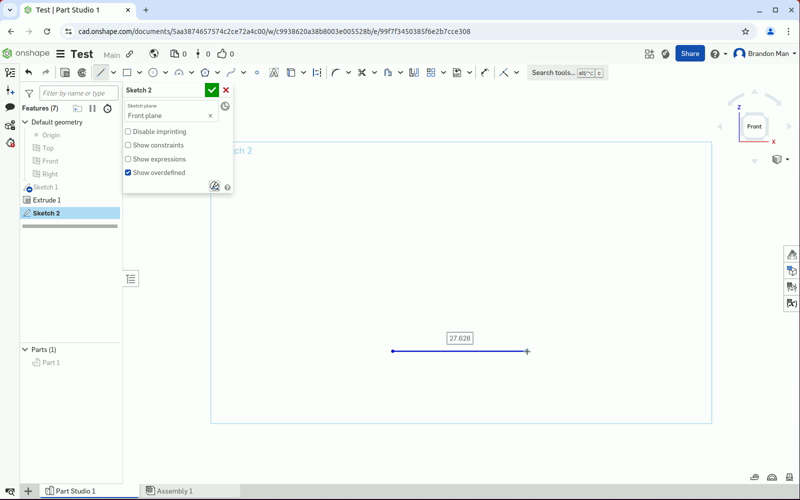
mouse_move(527, 216)
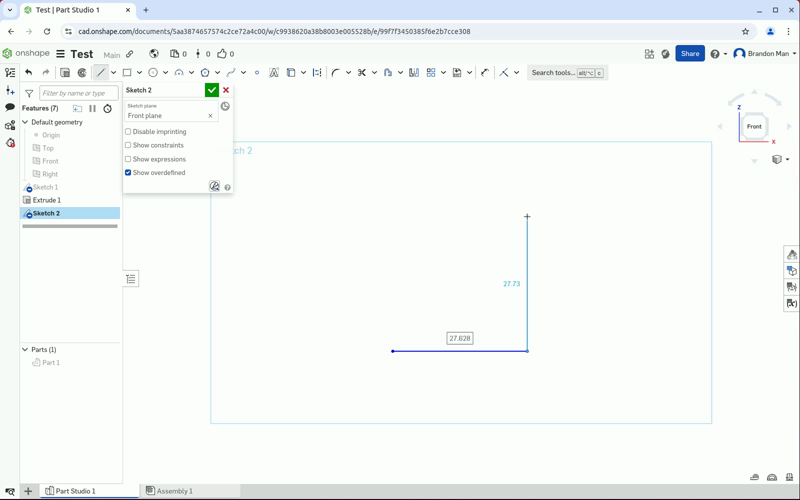
click(527, 216)
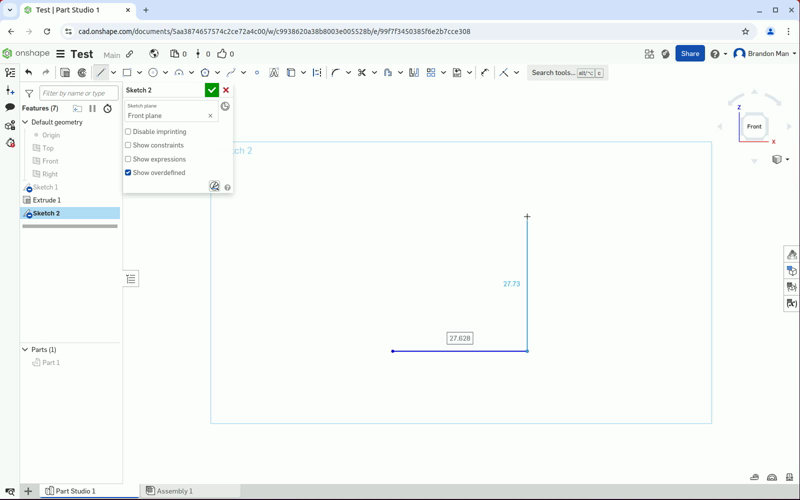
key_up(shift)
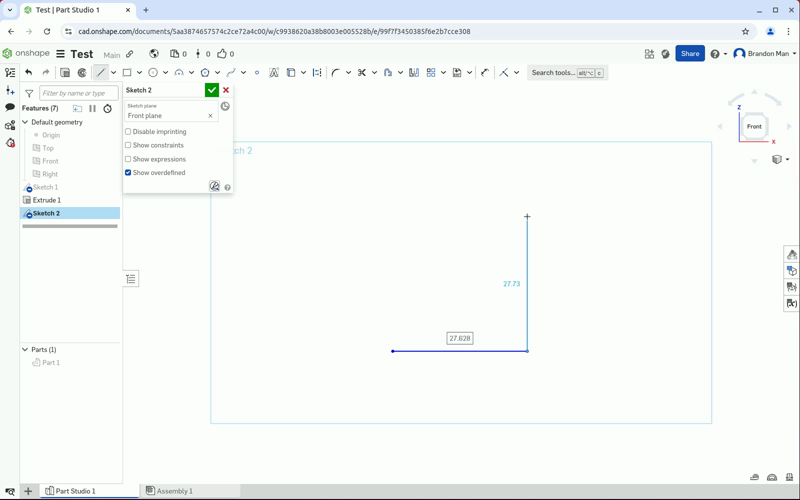
key_down(shift)
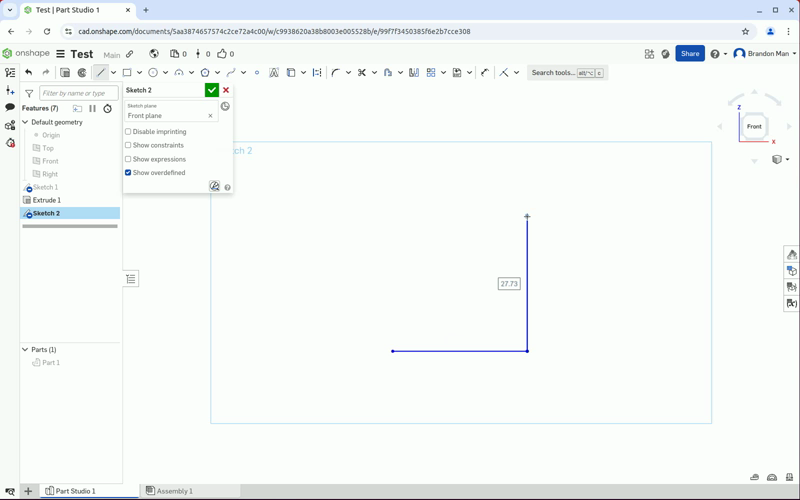
mouse_move(392, 216)
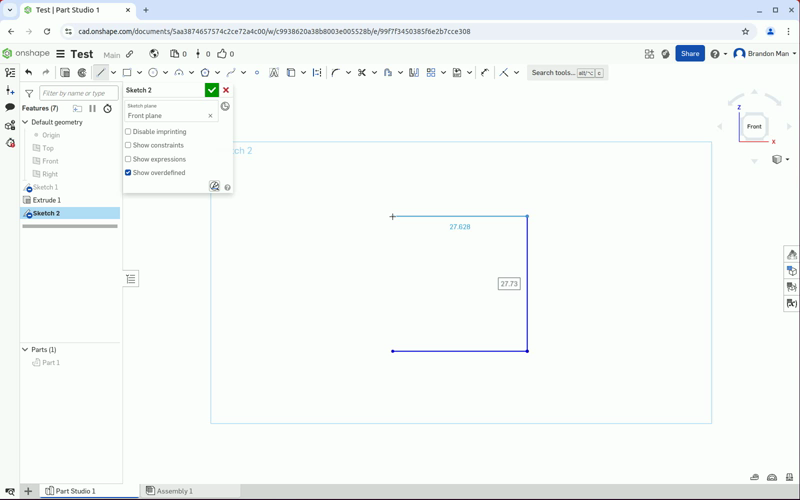
click(392, 216)
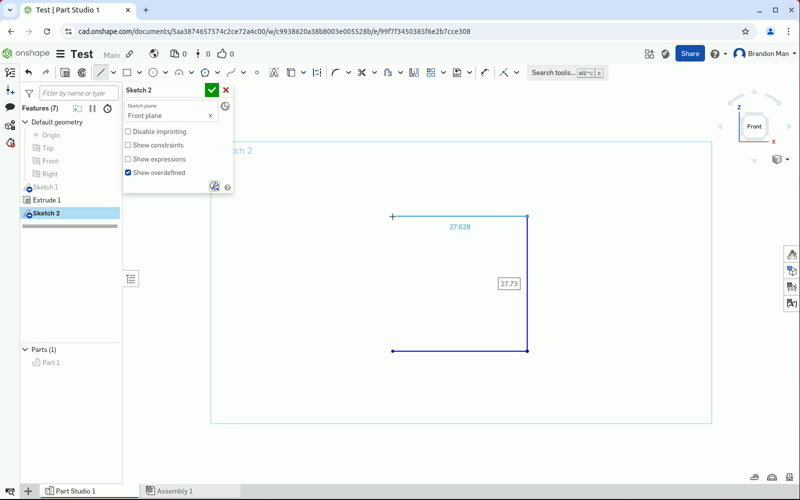
key_up(shift)
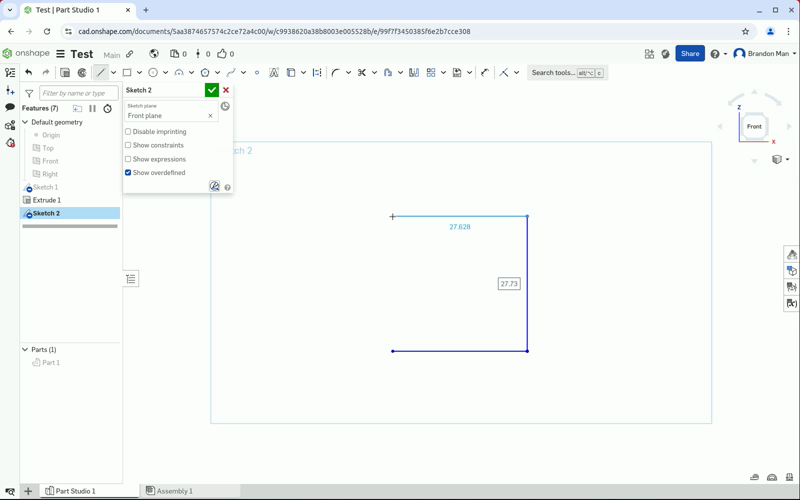
key_down(shift)
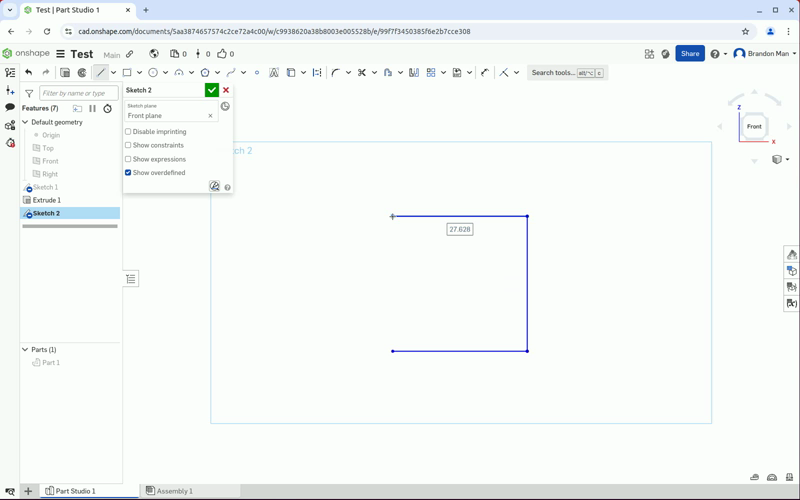
mouse_move(392, 351)
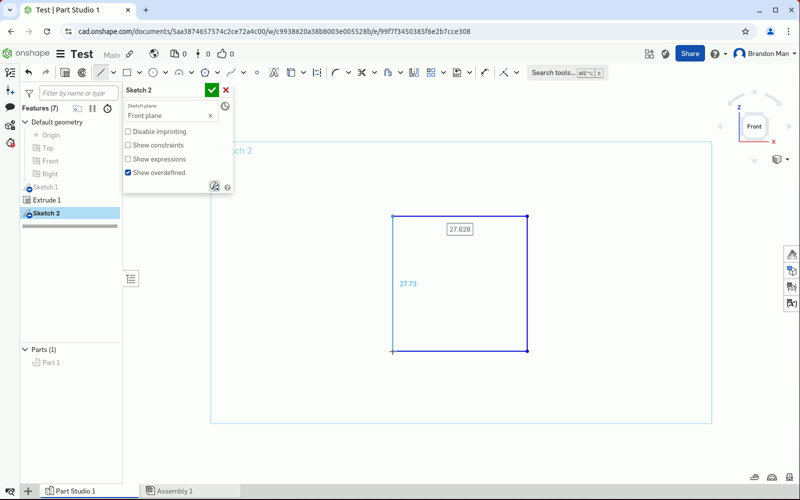
key_up(shift)
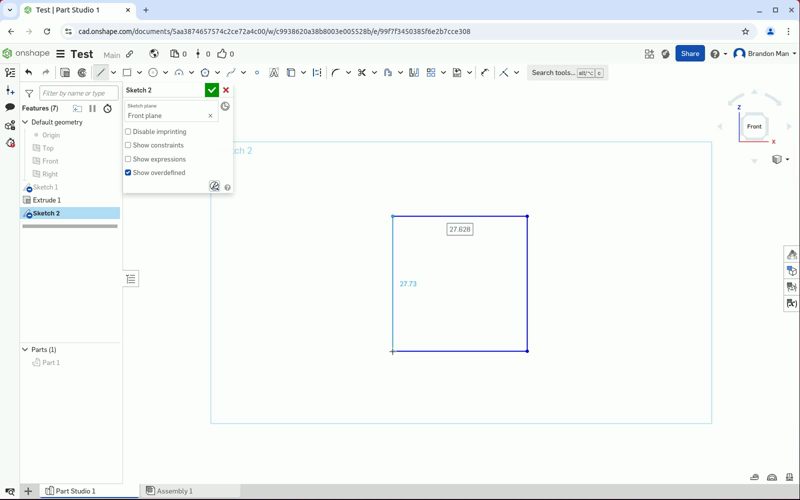
click(392, 351)
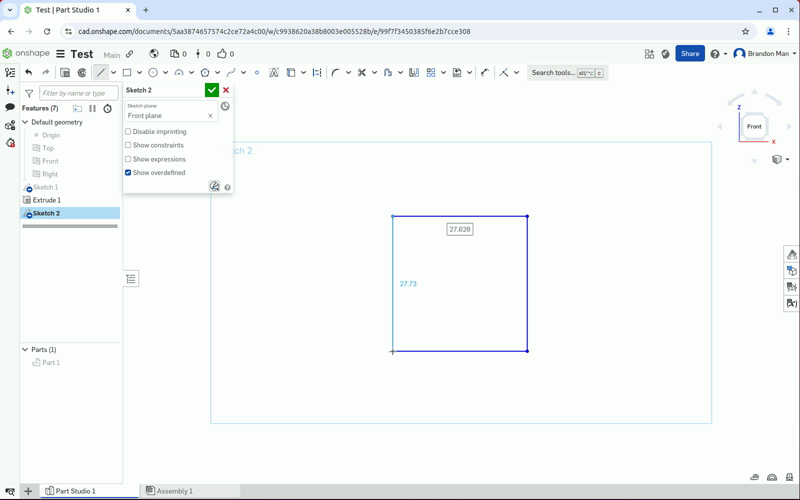
key(esc)
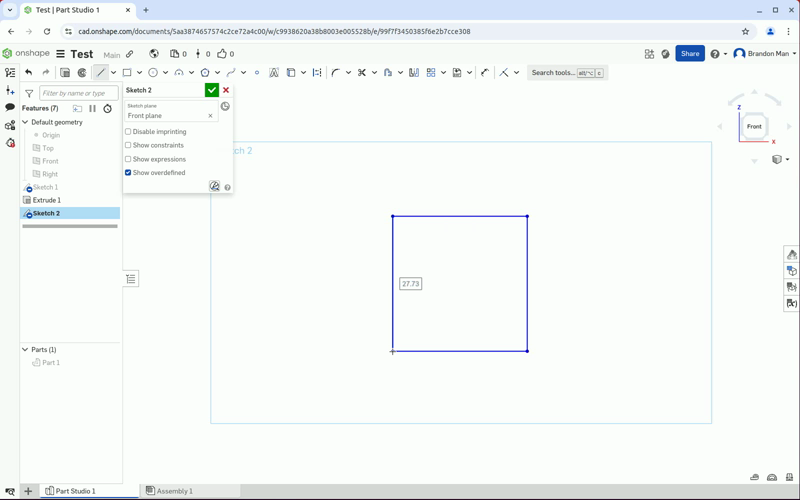
mouse_move(411, 319)
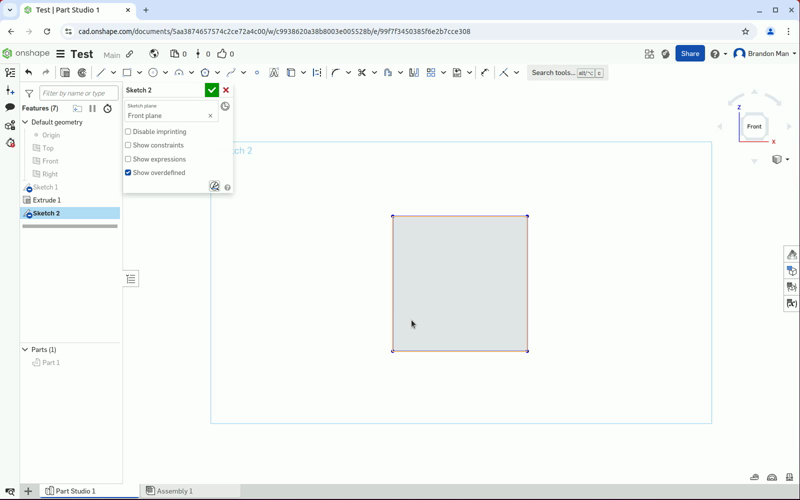
click(411, 319)
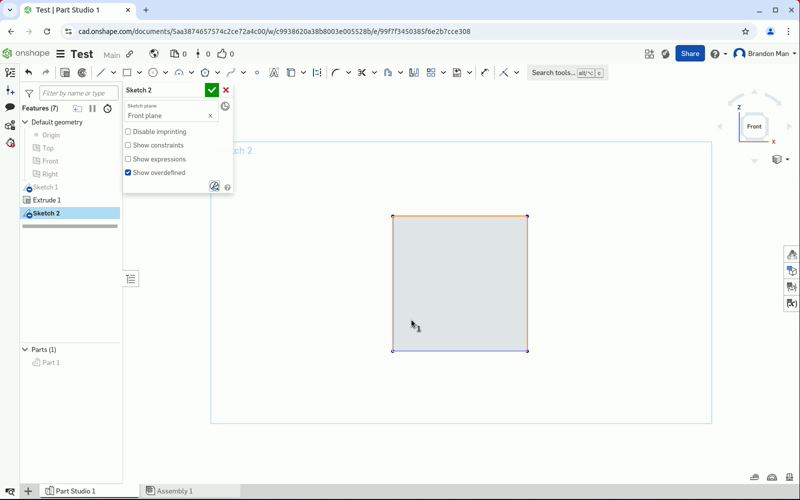
mouse_move(73, 352)
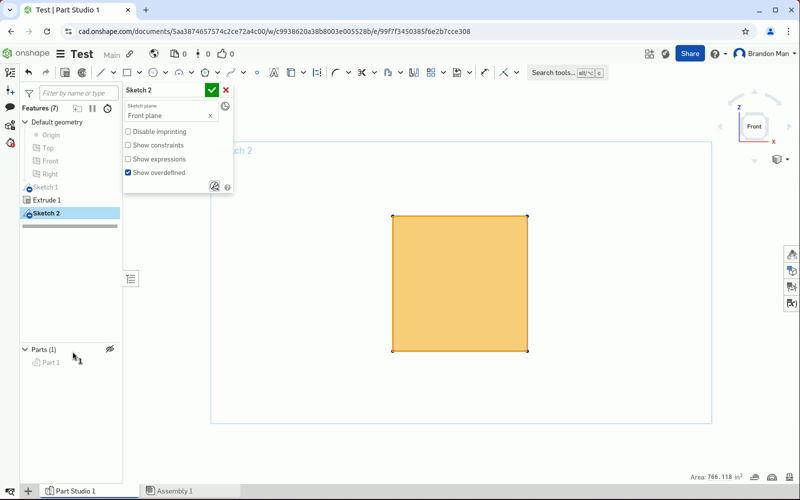
key(shift+y)
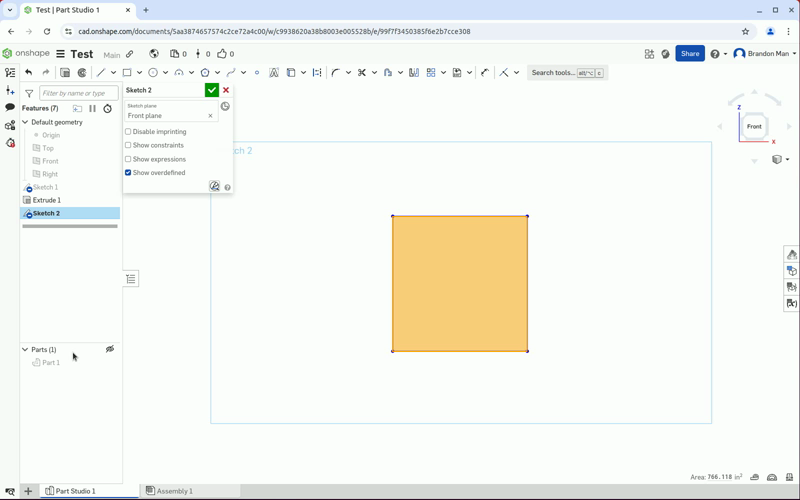
key(shift+e)
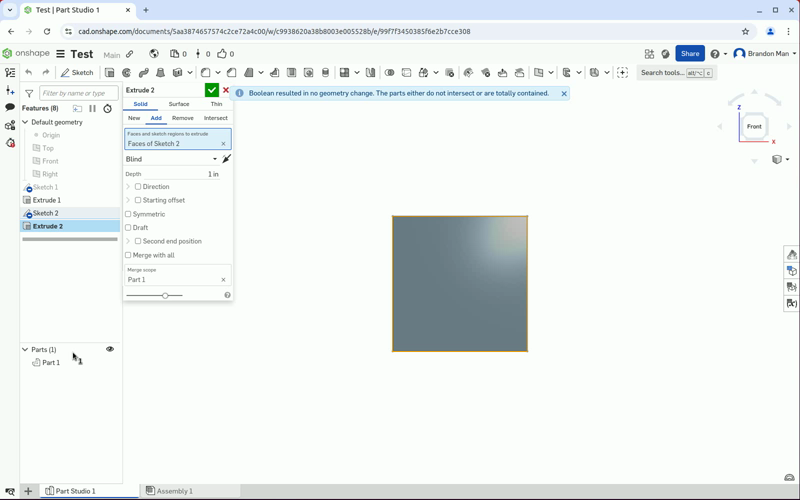
mouse_move(143, 106)
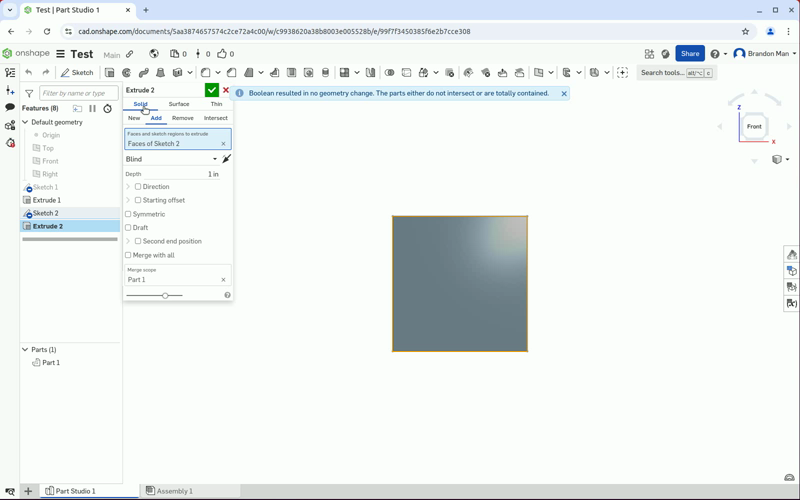
click(143, 106)
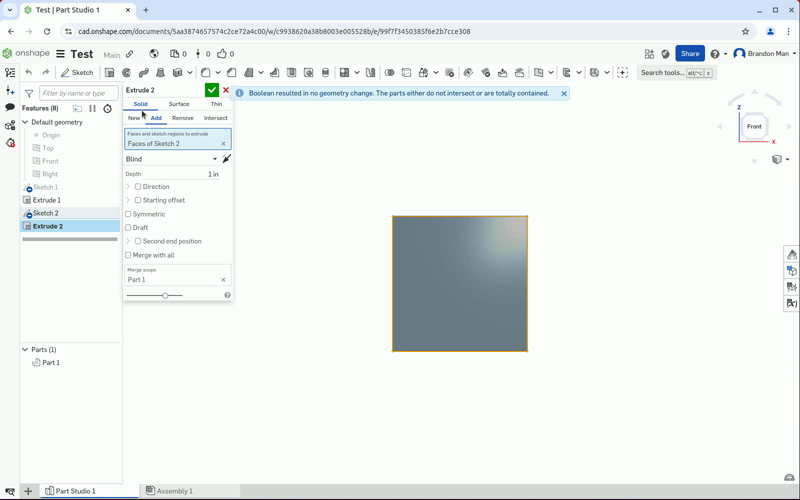
mouse_move(137, 120)
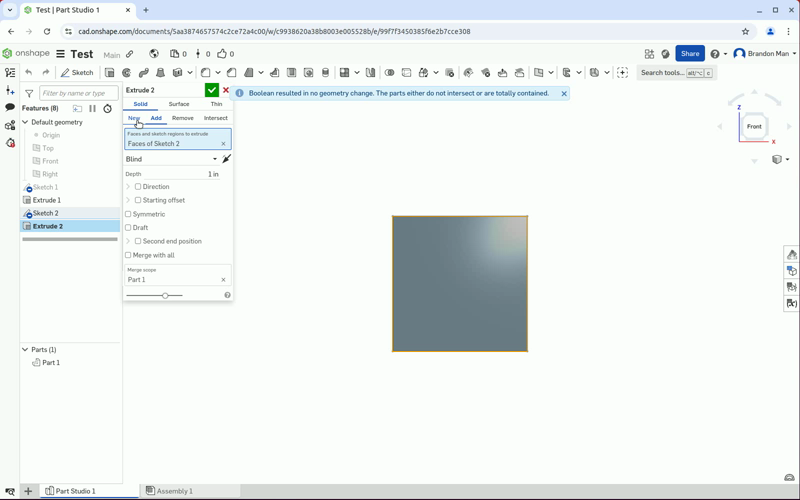
click(137, 120)
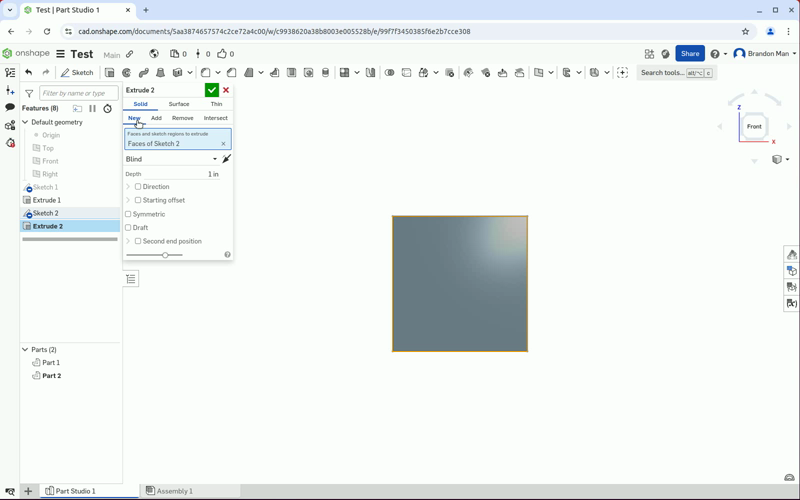
key(tab, 4)
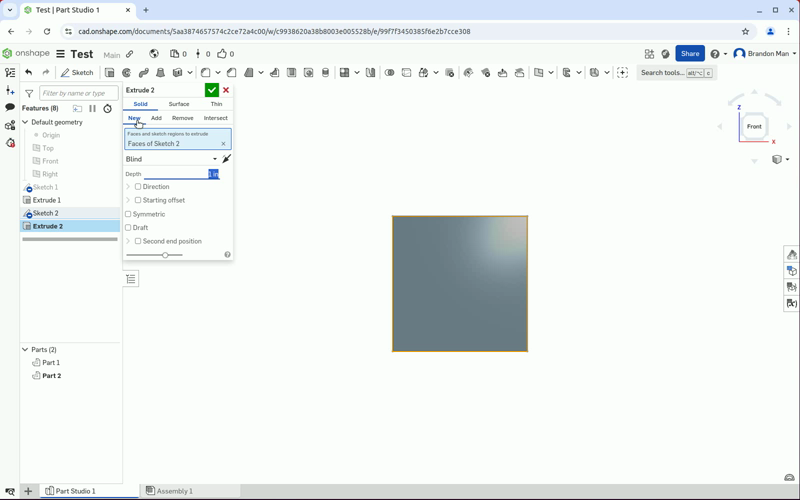
text(23.108)
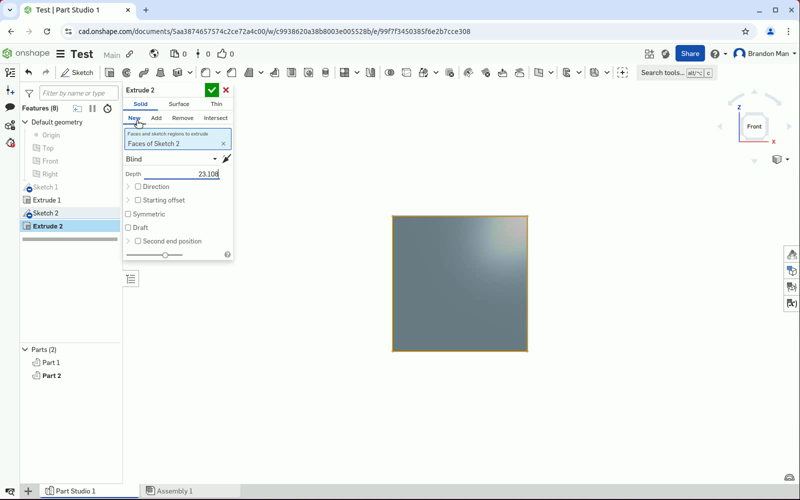
key(enter)
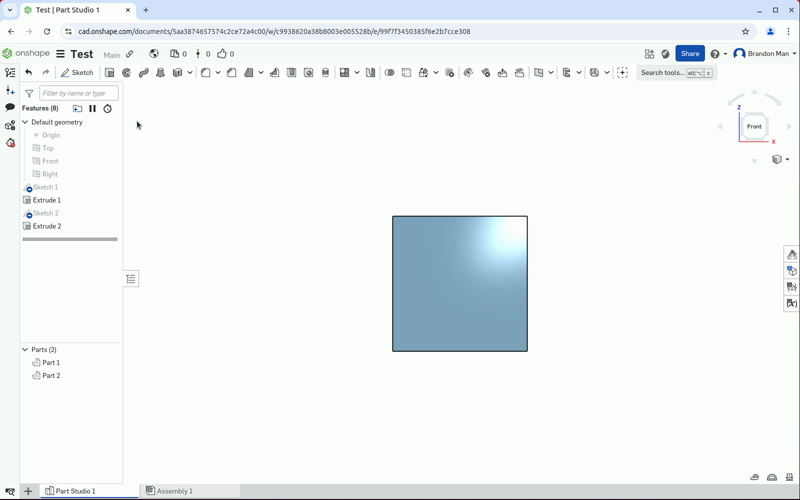
key(shift+h)
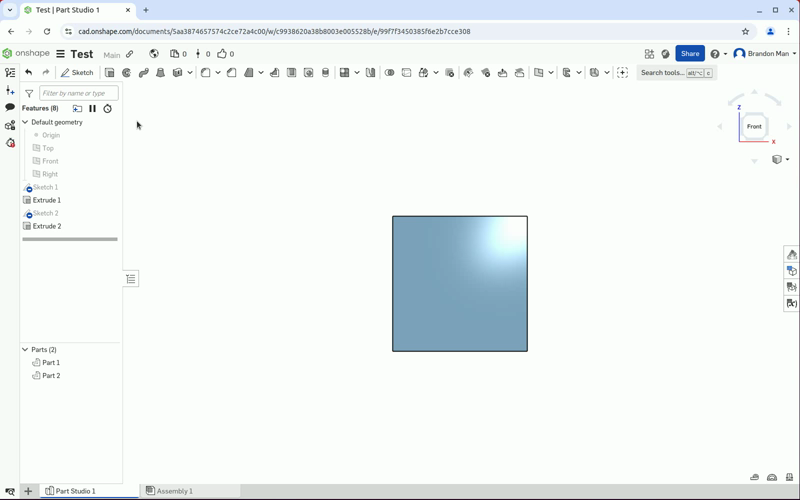
key(shift+h)
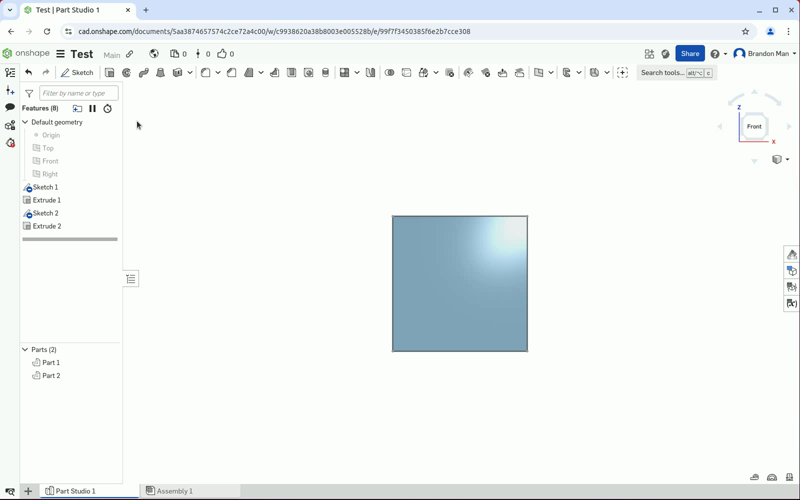
key(shift+7)
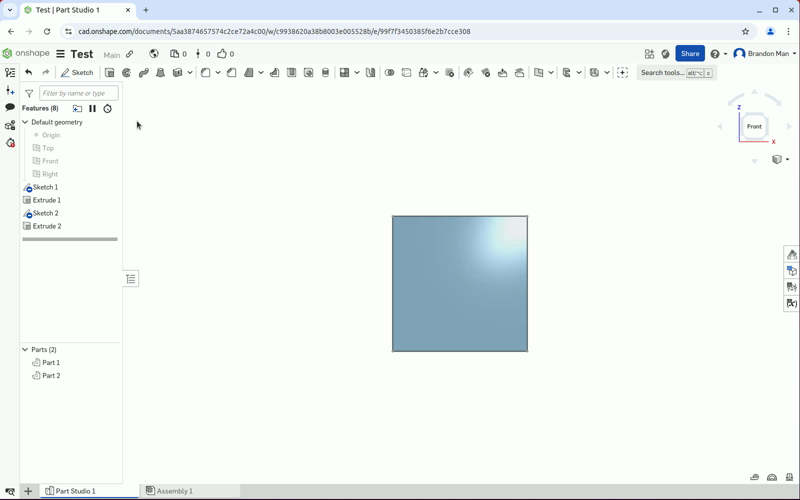
key(left, 2)
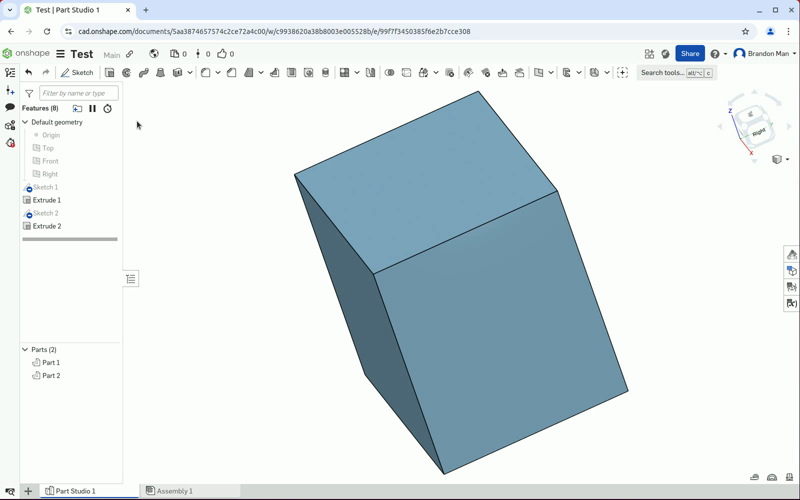
key(down, 2)
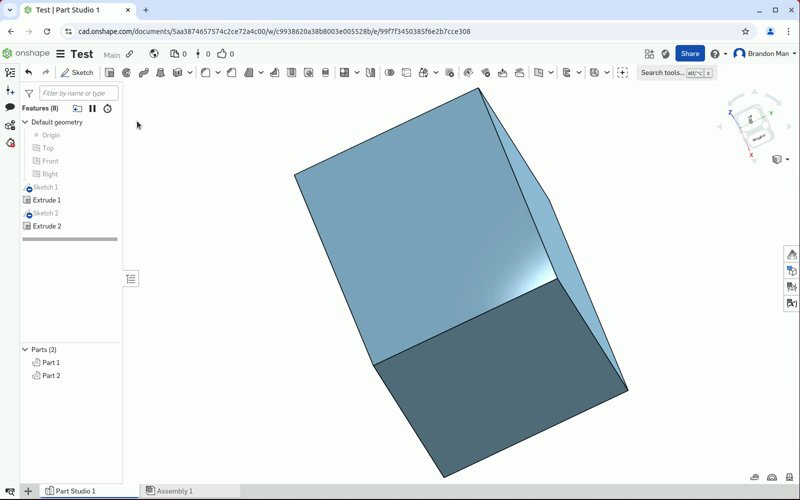
key(up, 2)
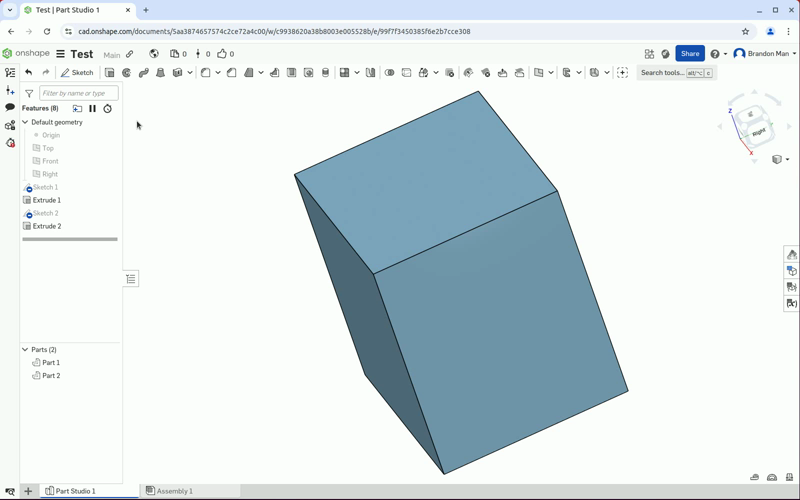
key(right, 2)
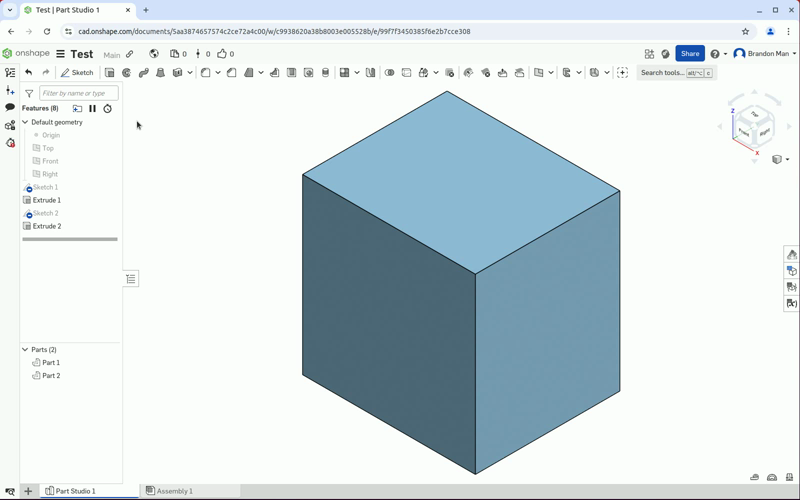
mouse_move(73, 189)
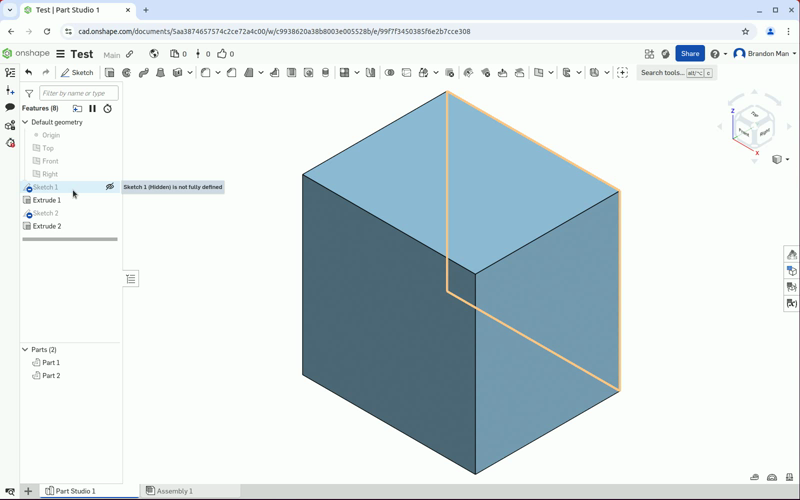
click(73, 189)